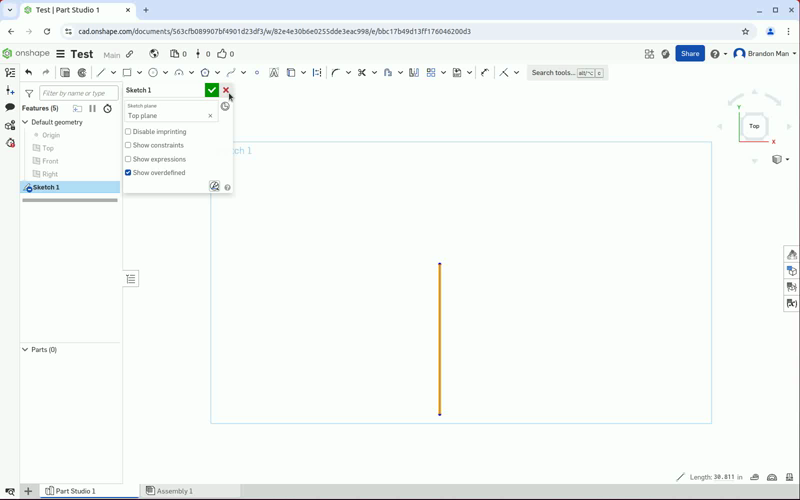
key(shift+h)
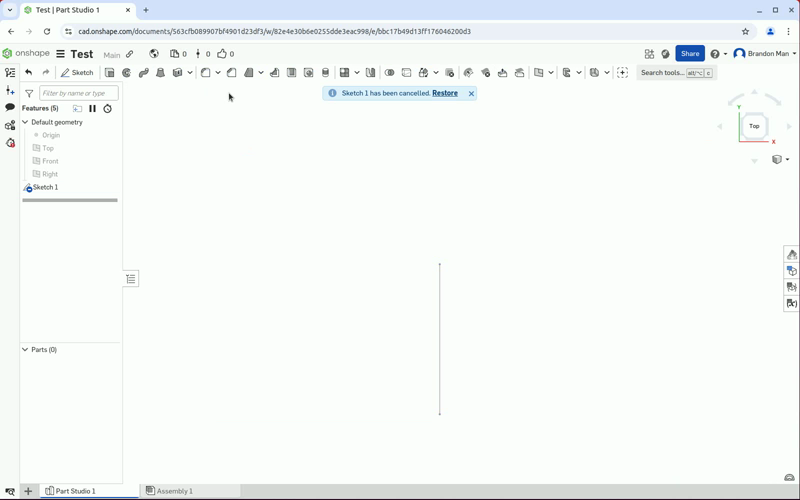
key(shift+s)
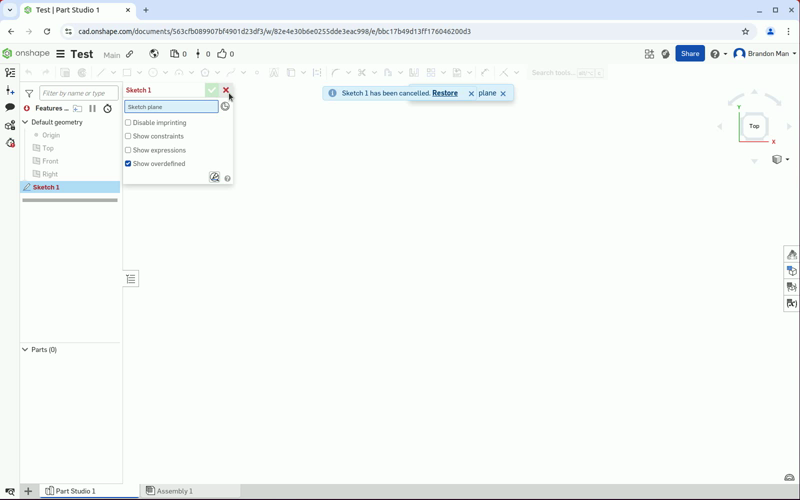
mouse_move(73, 150)
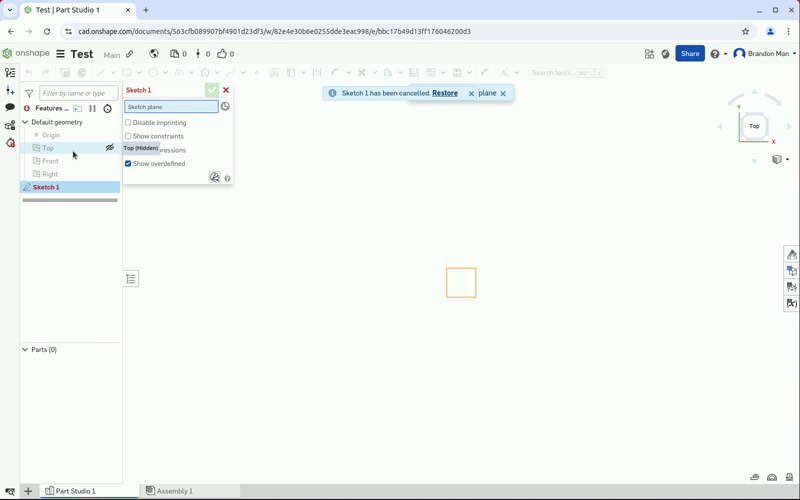
click(73, 150)
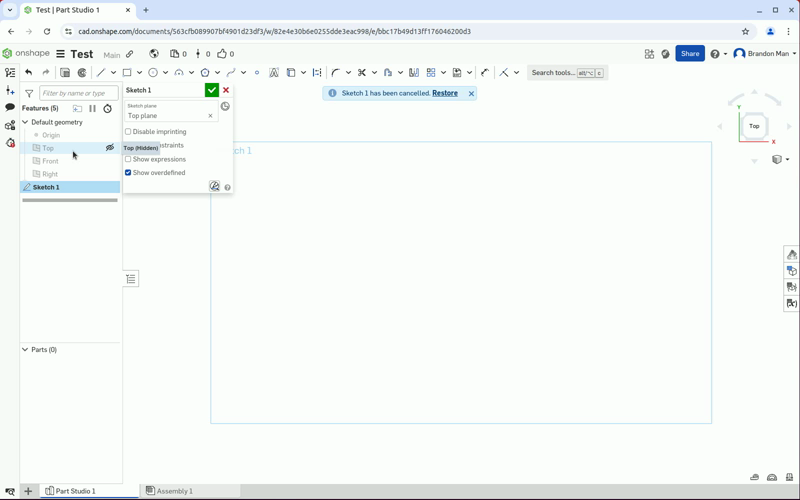
mouse_move(73, 352)
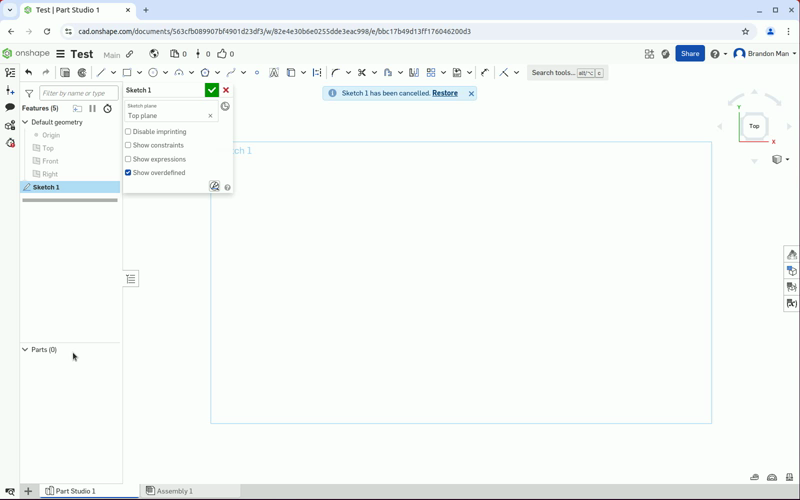
key(y)
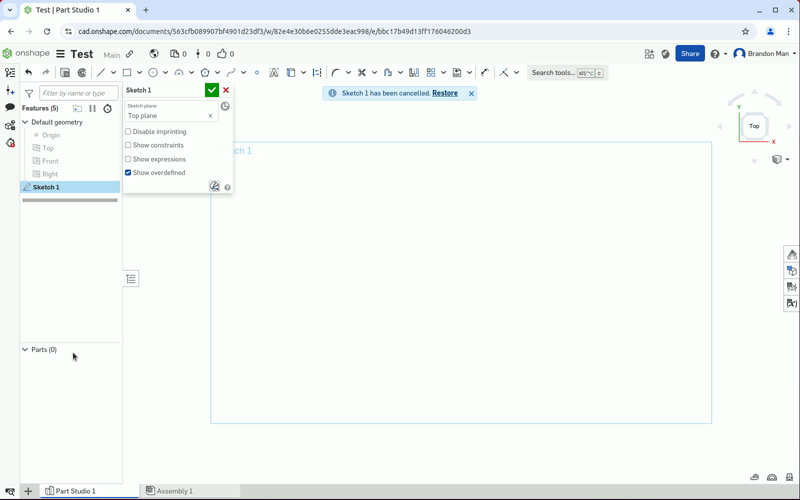
key(a)
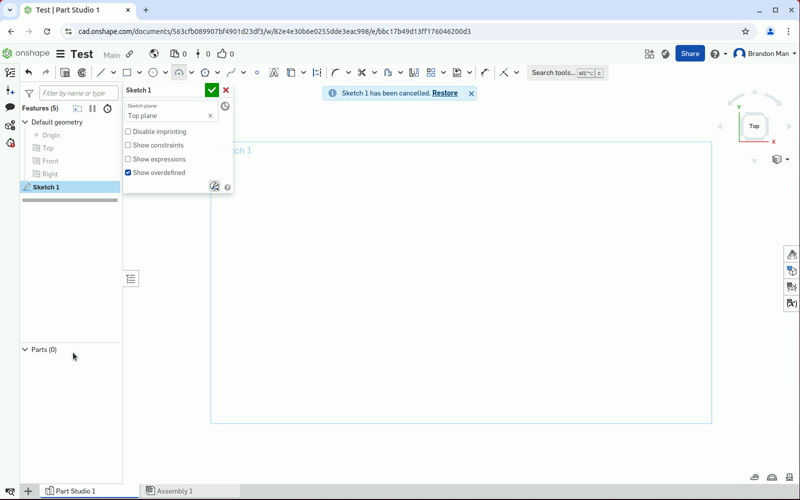
key_down(shift)
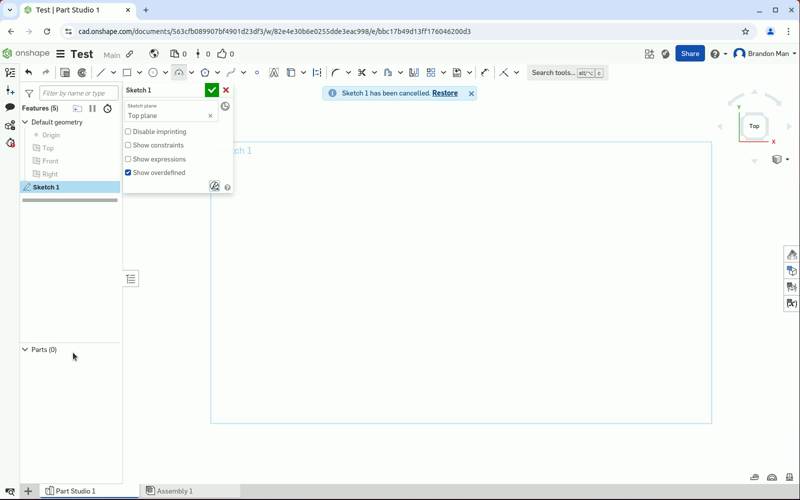
mouse_move(438, 375)
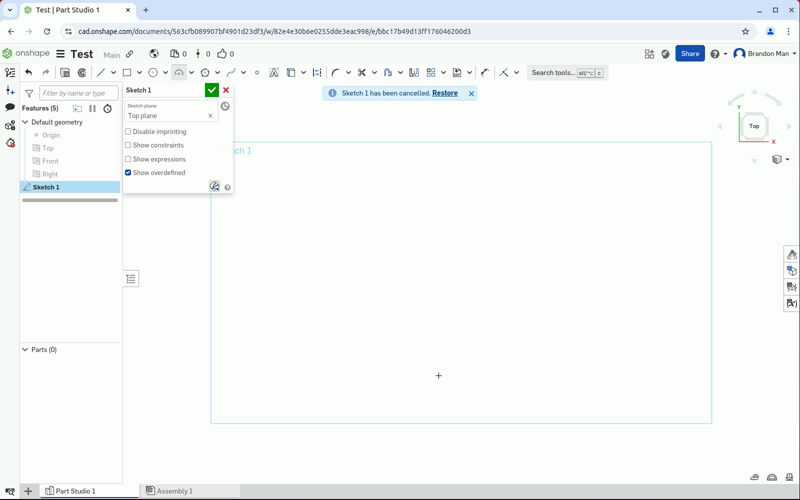
click(438, 375)
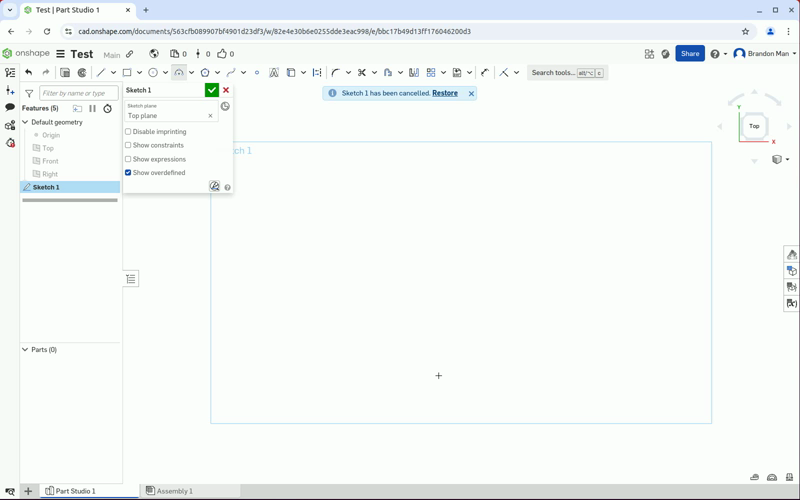
key_up(shift)
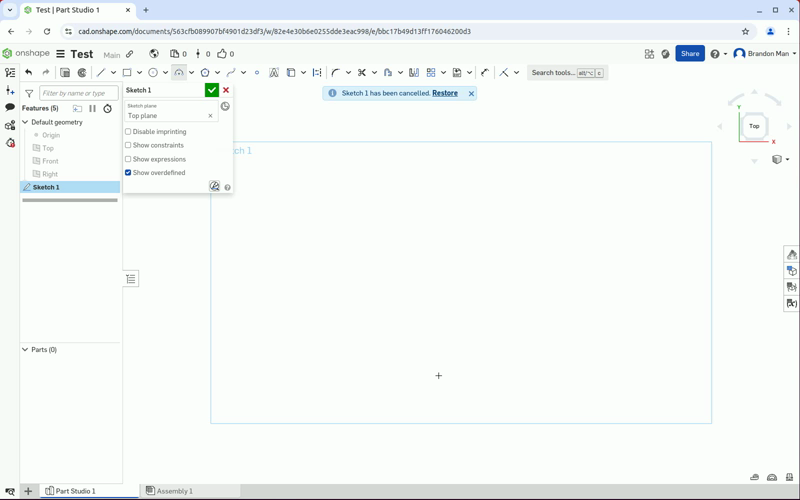
key_down(shift)
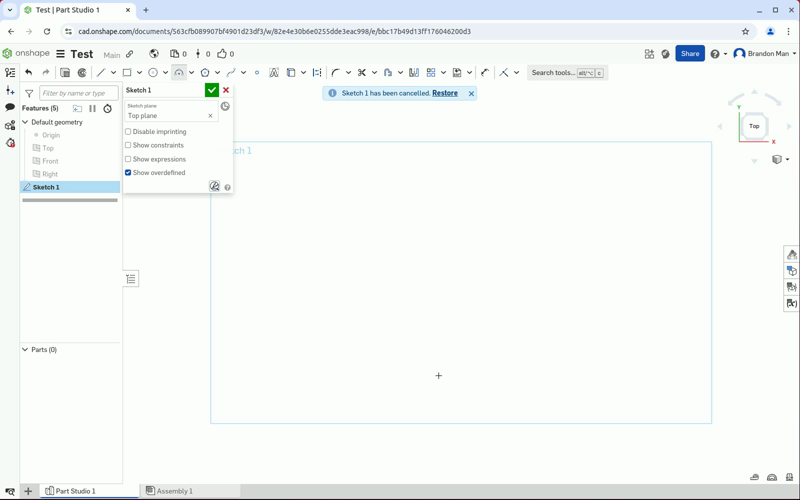
mouse_move(481, 375)
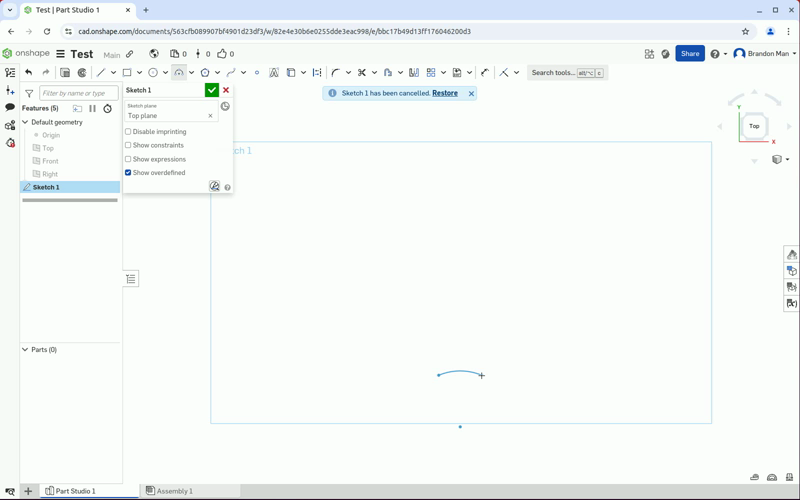
click(481, 375)
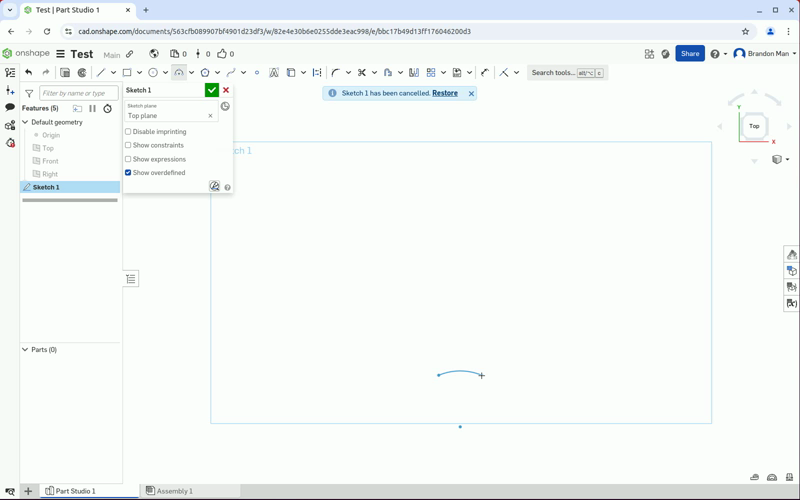
mouse_move(460, 192)
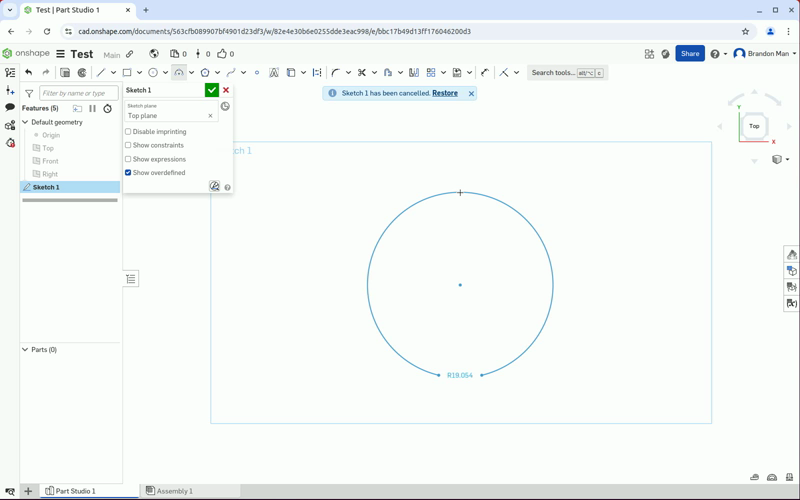
click(460, 192)
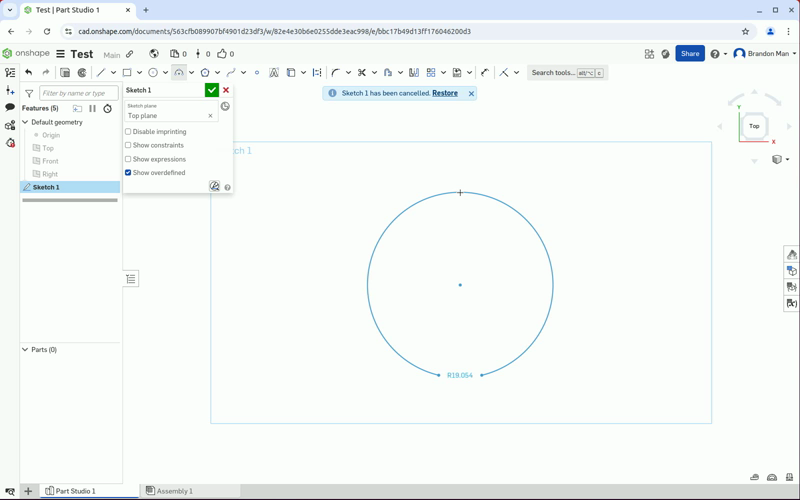
key_up(shift)
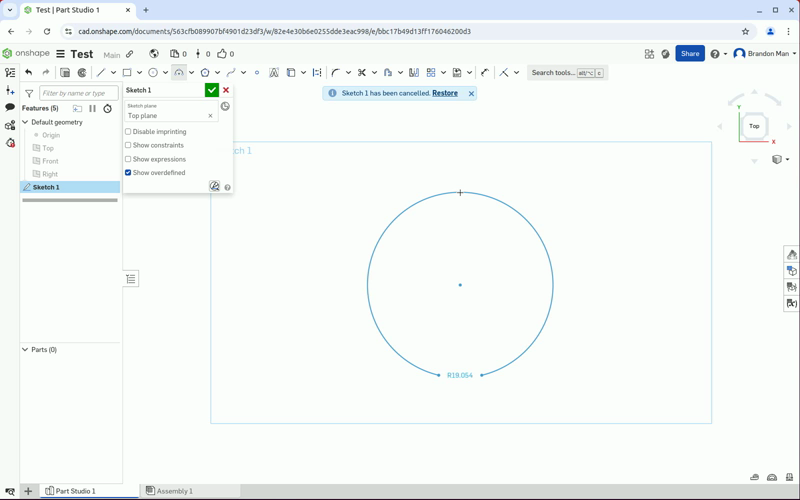
key(esc)
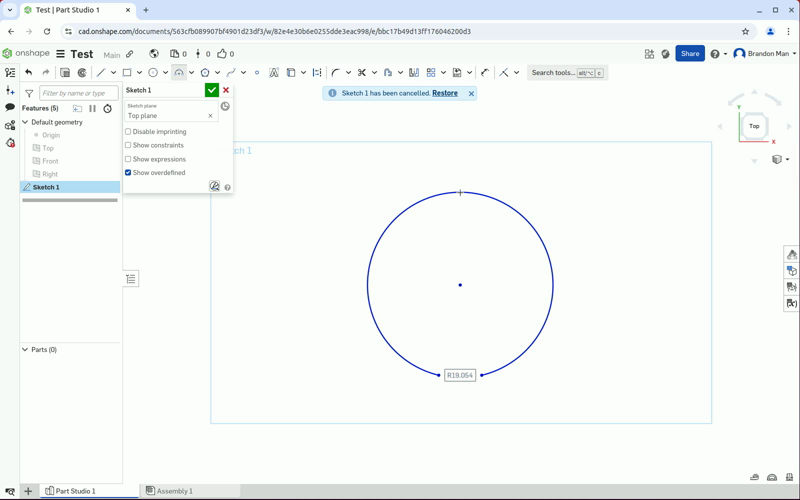
key(l)
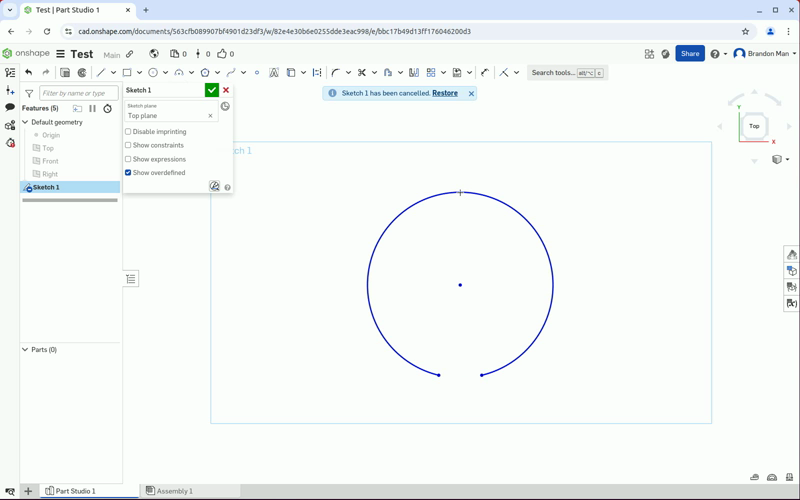
mouse_move(481, 375)
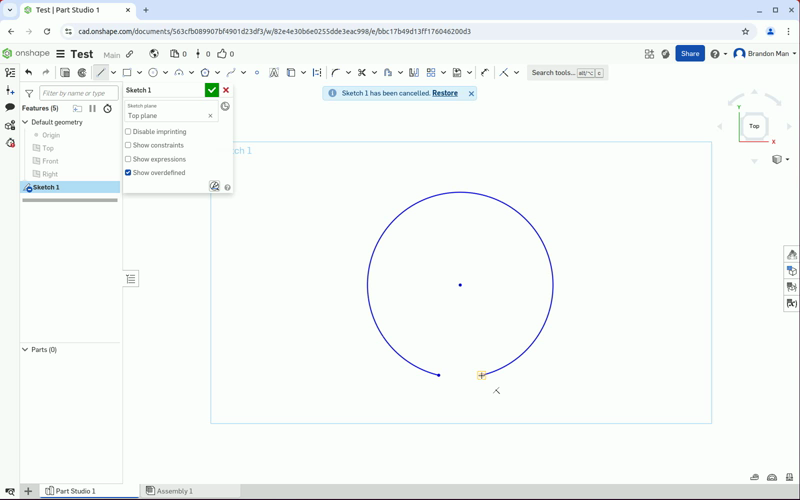
click(481, 375)
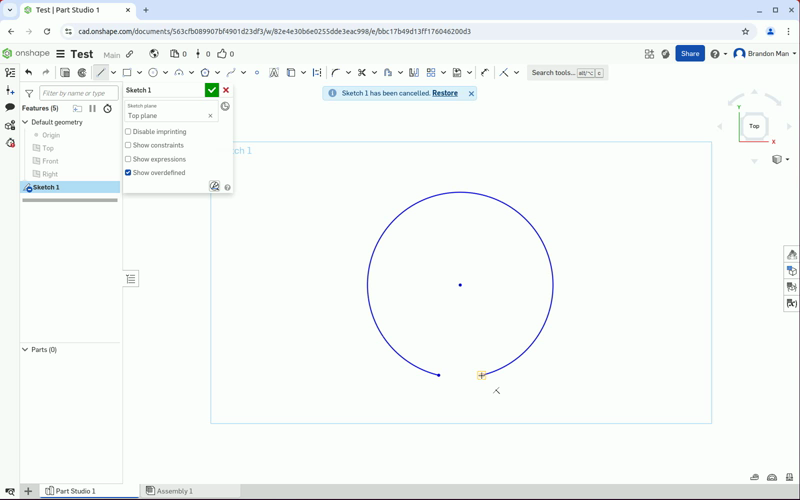
key_down(shift)
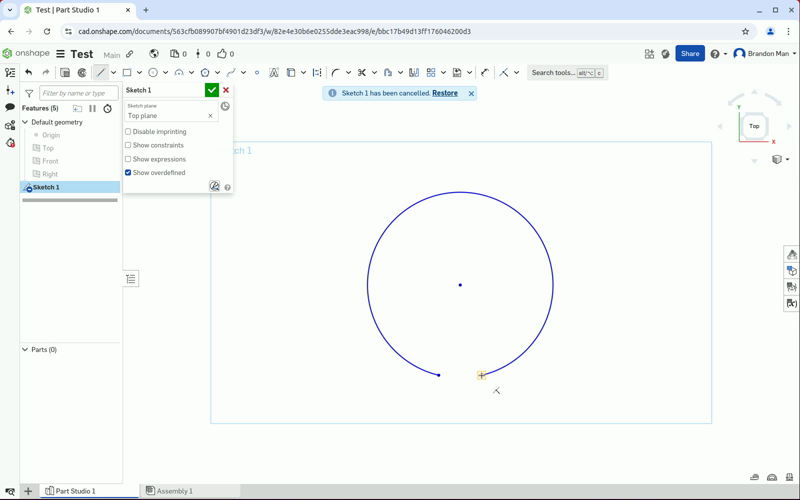
mouse_move(481, 303)
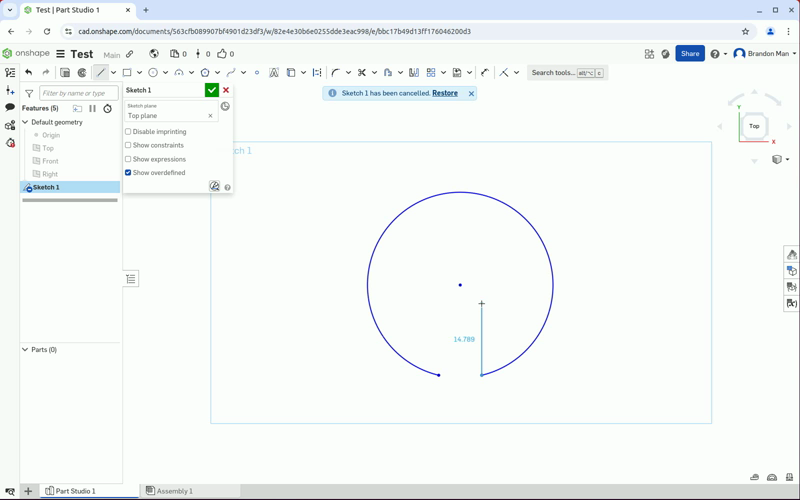
click(481, 303)
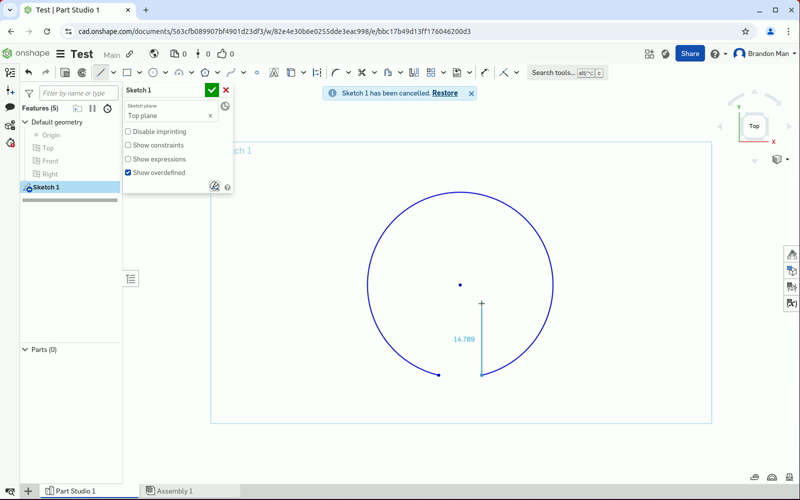
key_up(shift)
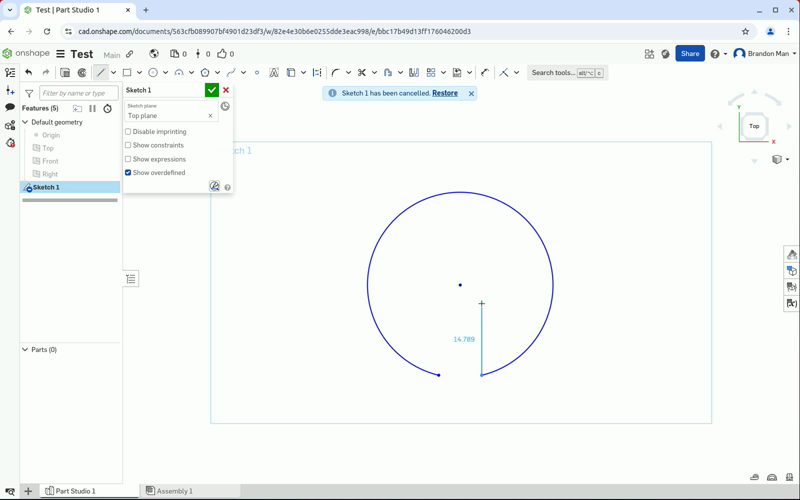
key(esc)
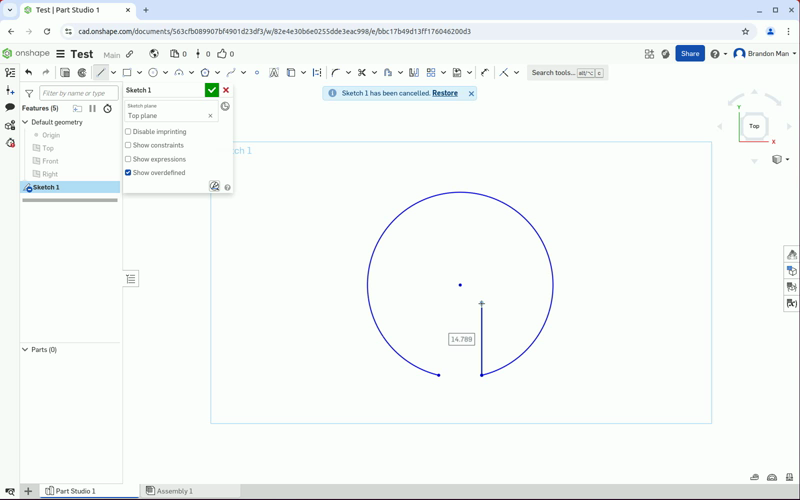
key(a)
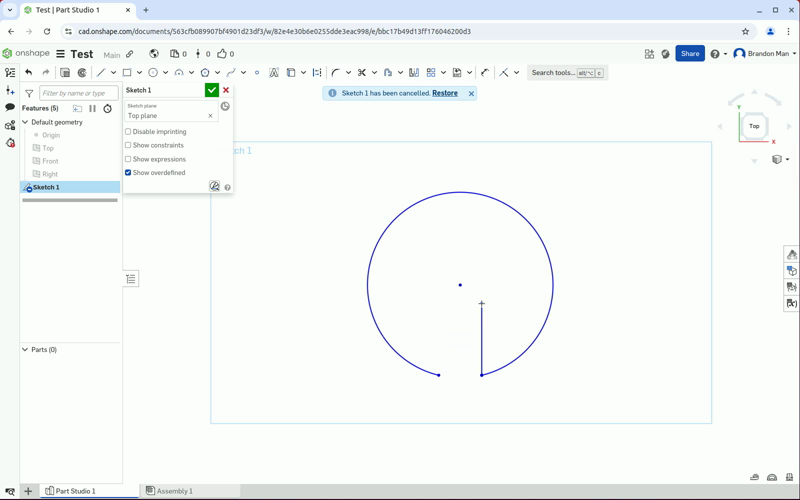
mouse_move(481, 303)
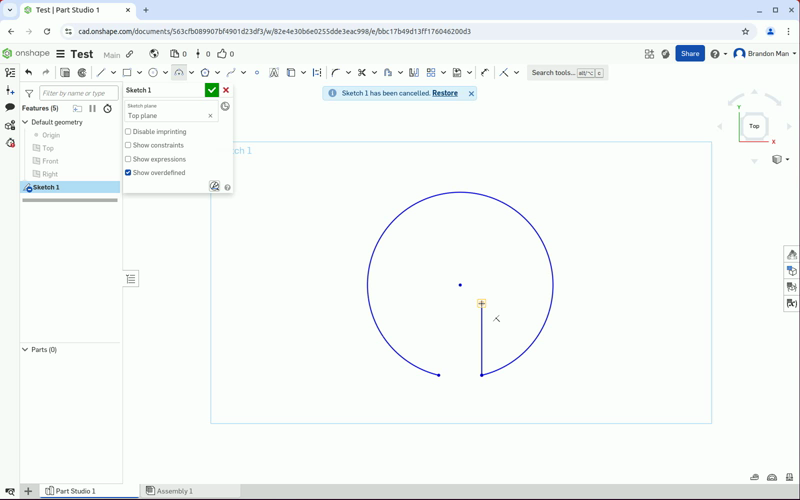
click(481, 303)
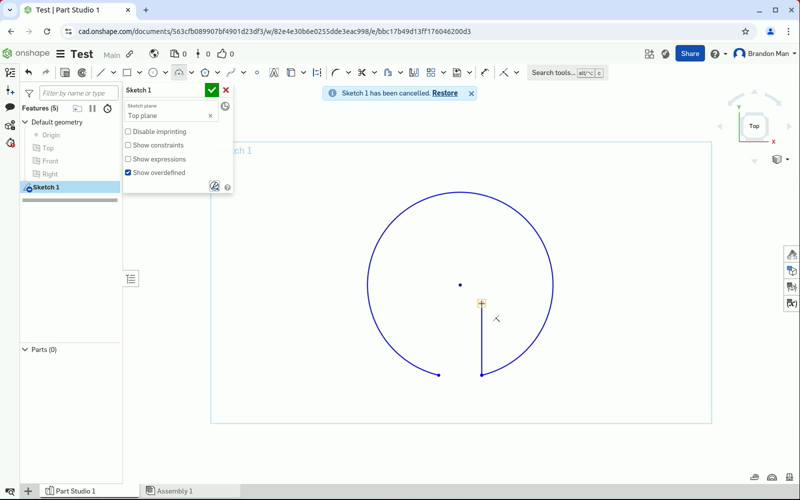
key_down(shift)
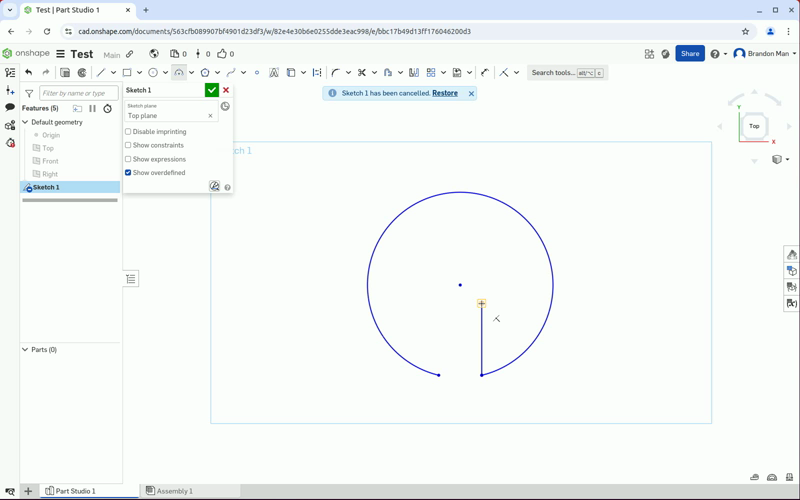
mouse_move(438, 303)
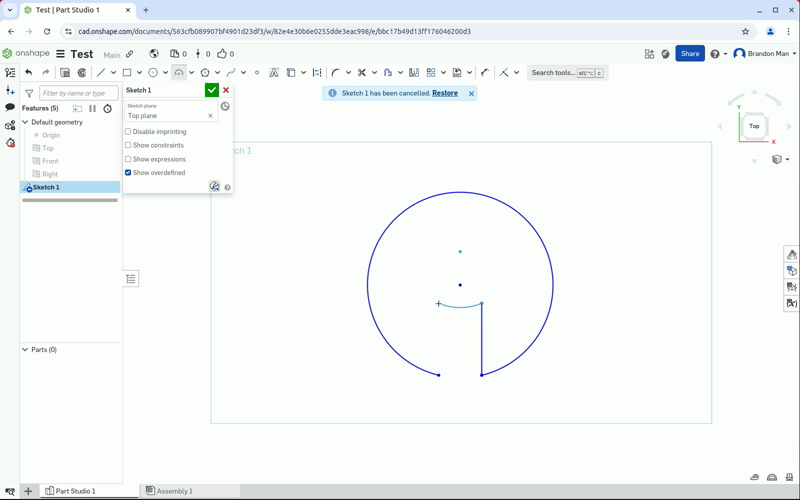
click(438, 303)
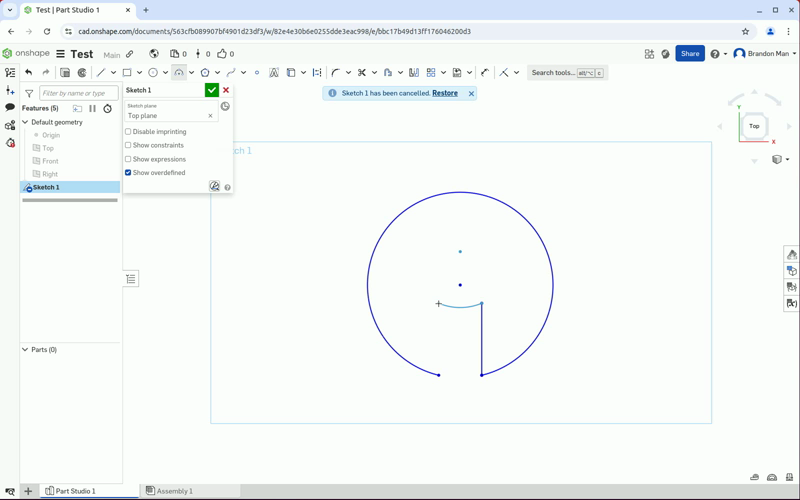
mouse_move(460, 254)
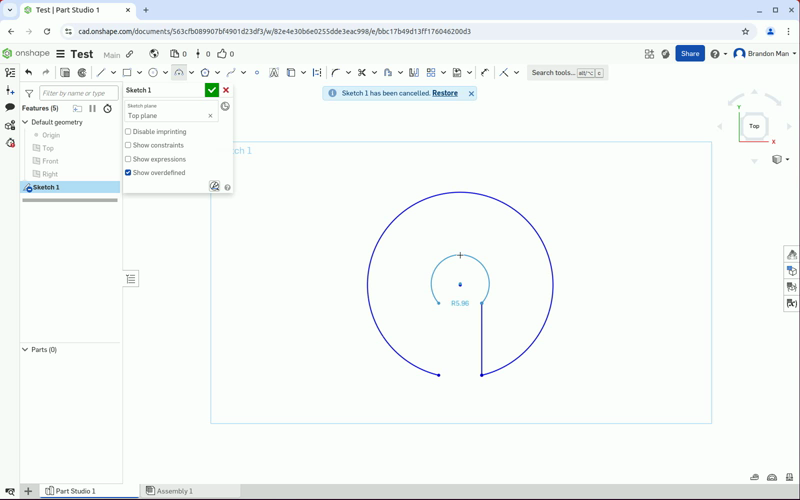
click(460, 254)
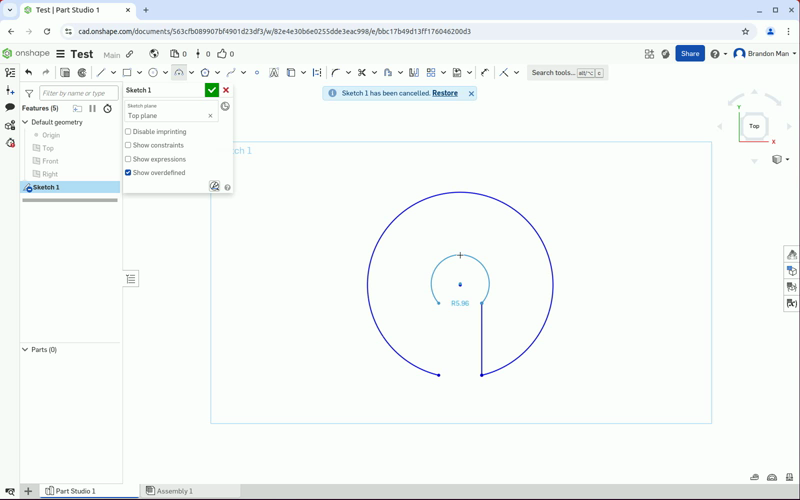
key_up(shift)
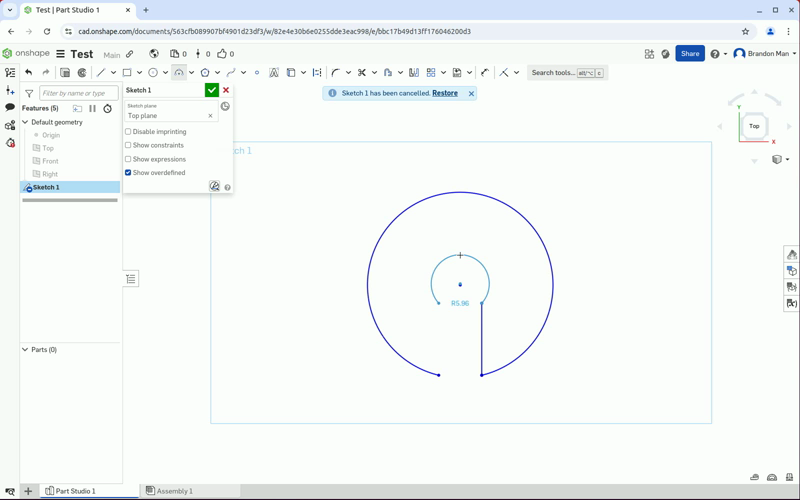
key(esc)
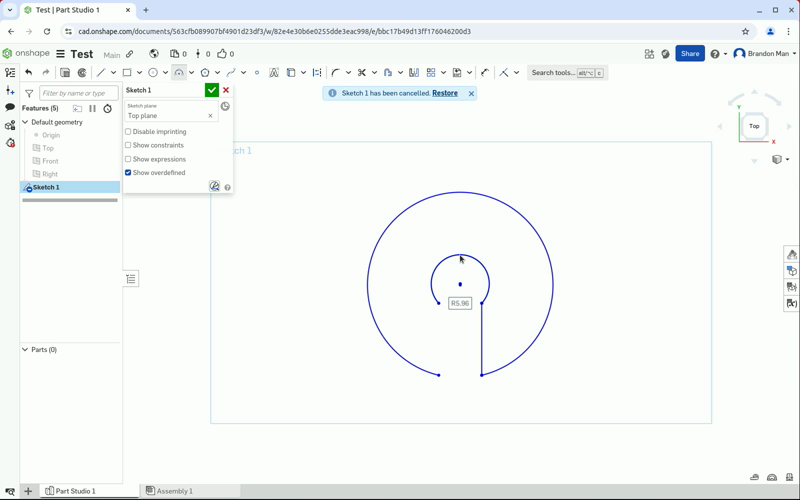
key(l)
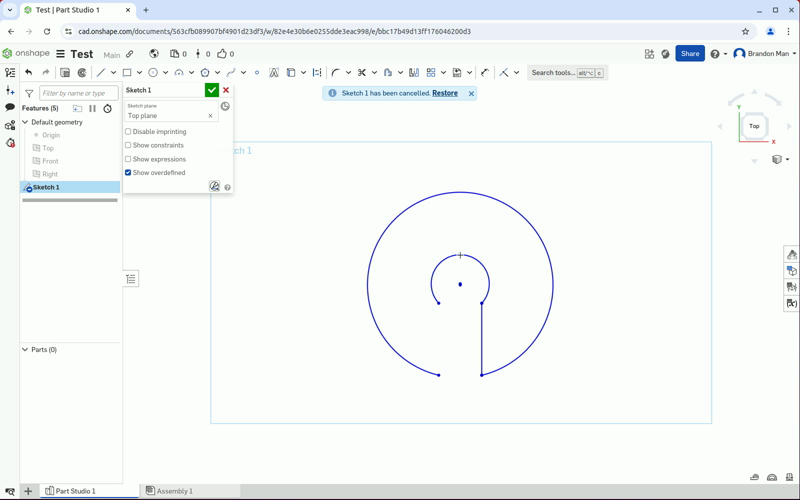
mouse_move(438, 303)
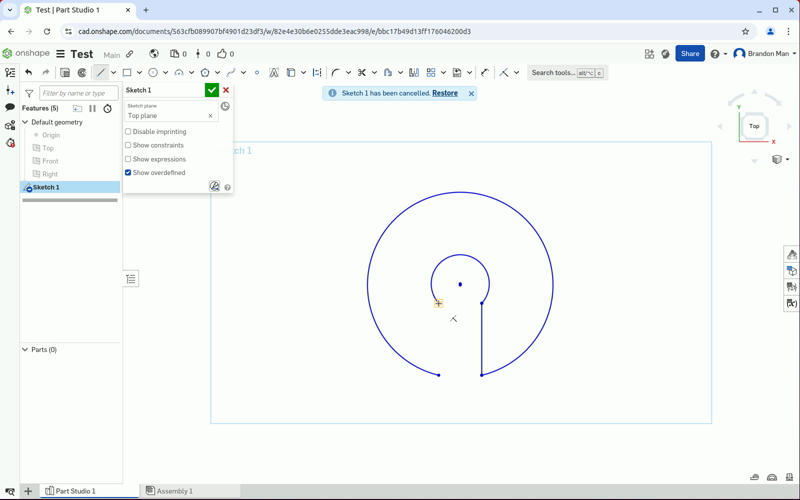
click(438, 303)
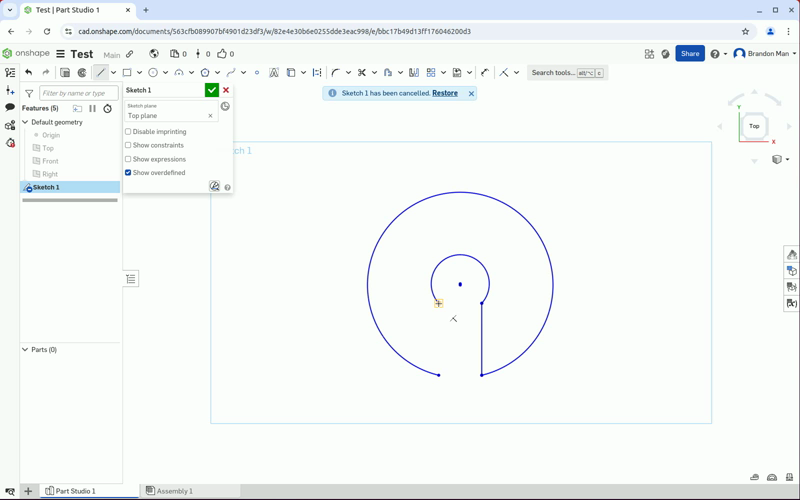
key_down(shift)
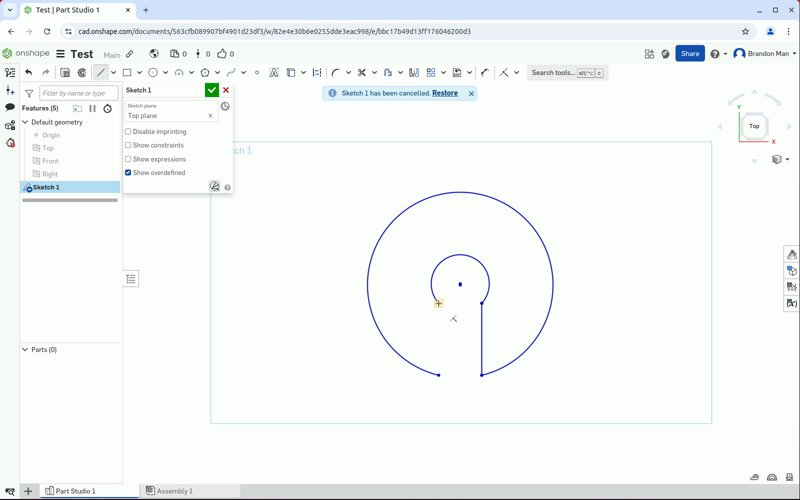
mouse_move(438, 375)
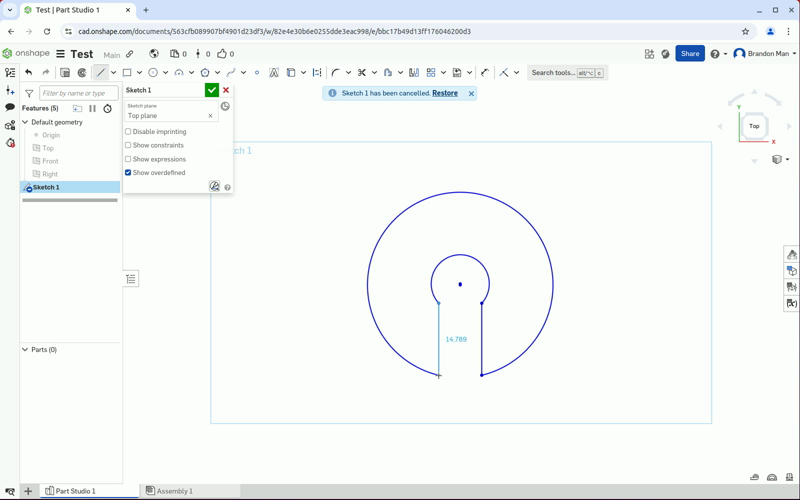
key_up(shift)
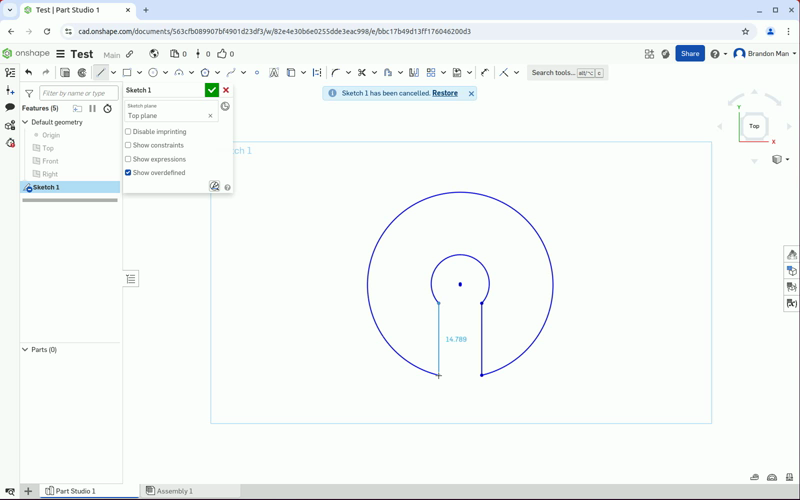
click(438, 375)
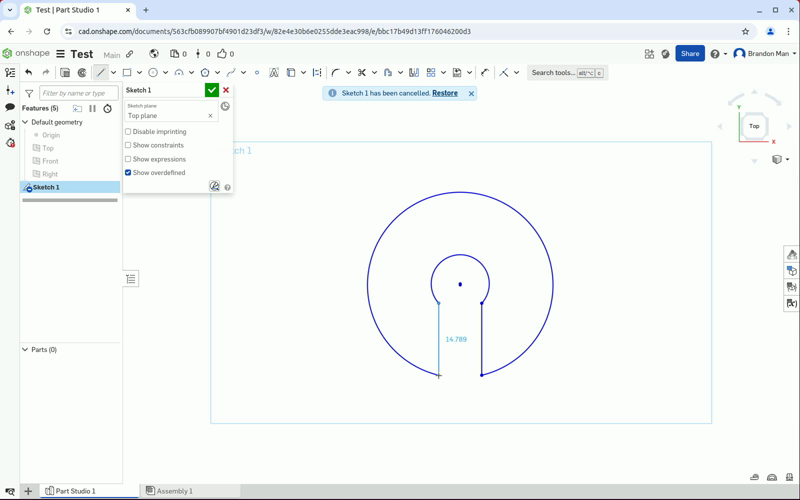
key(esc)
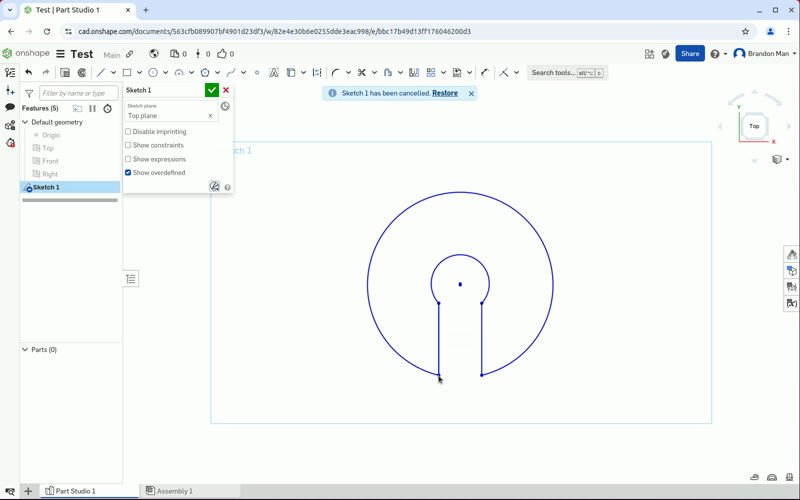
mouse_move(409, 279)
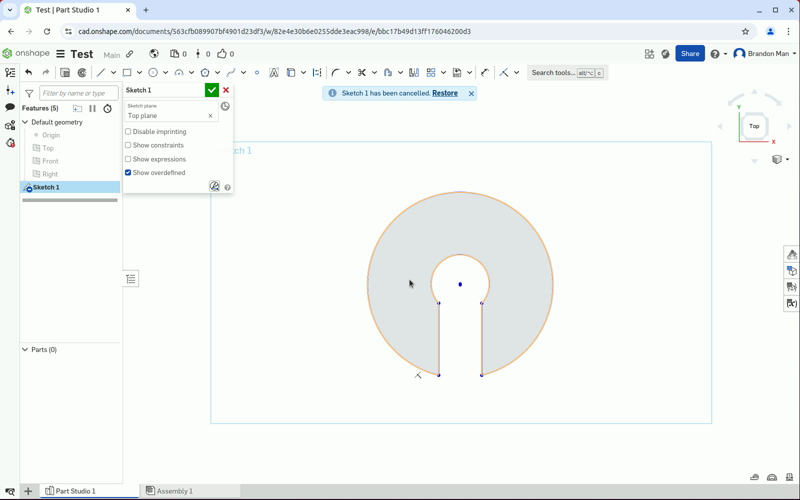
click(409, 279)
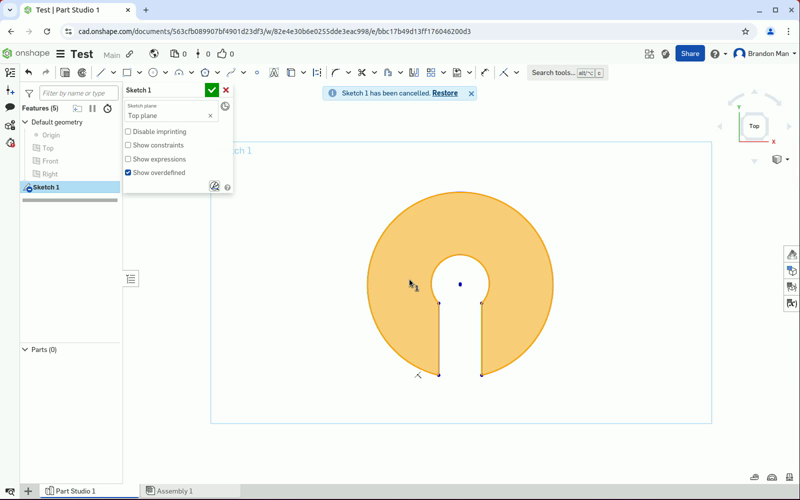
mouse_move(73, 352)
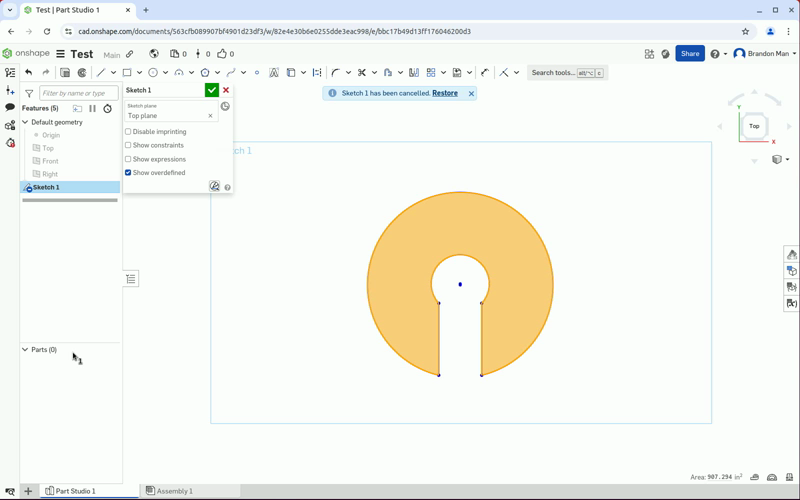
key(shift+y)
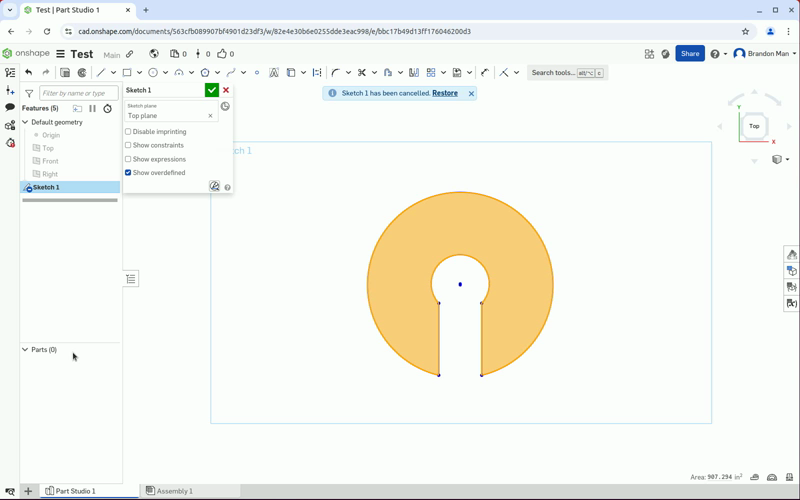
key(shift+e)
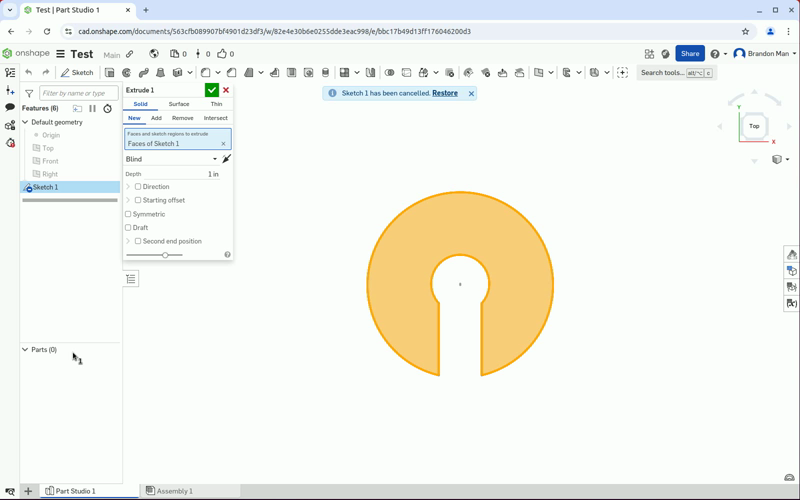
mouse_move(143, 106)
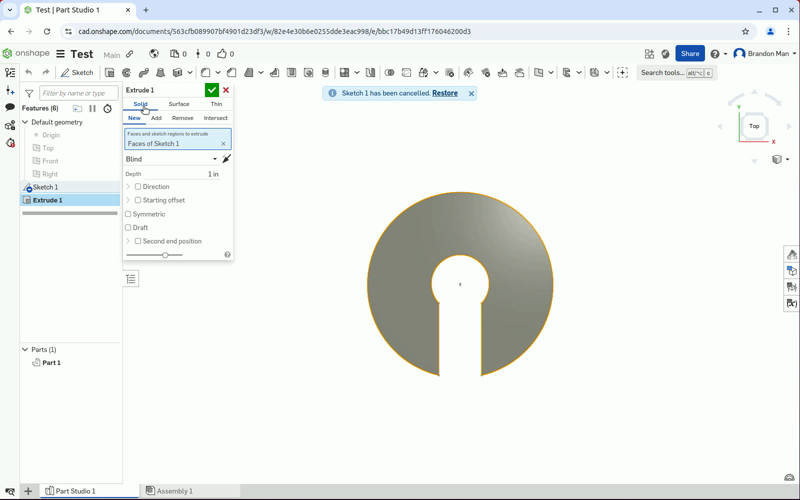
click(143, 106)
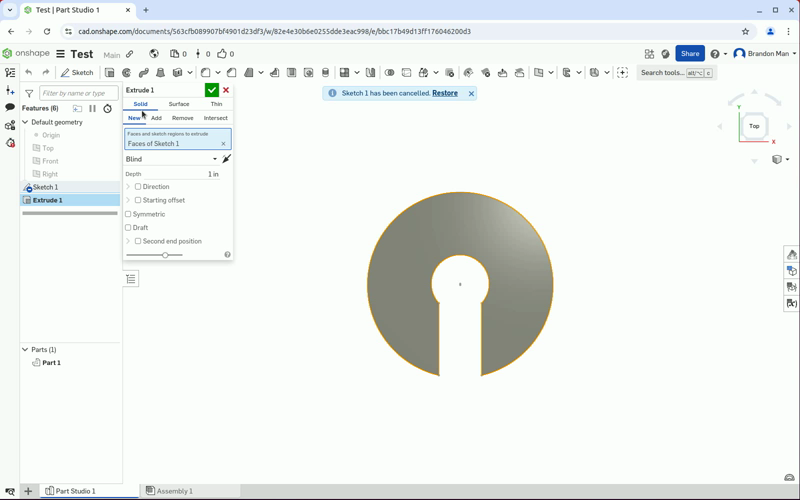
mouse_move(137, 120)
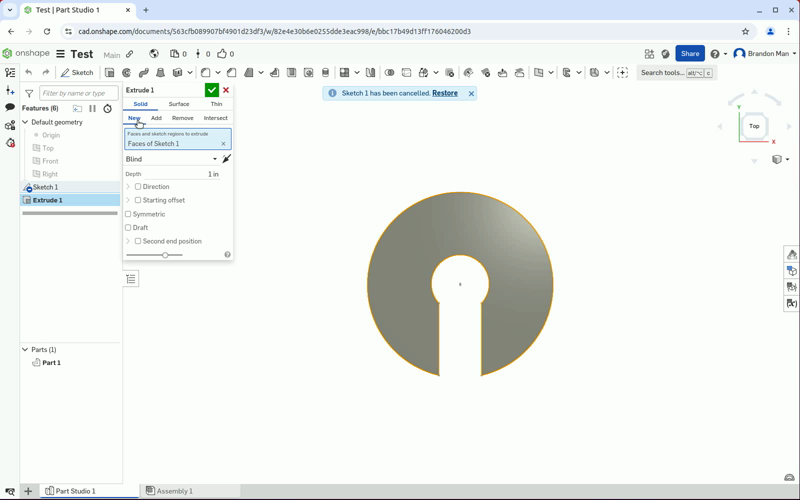
click(137, 120)
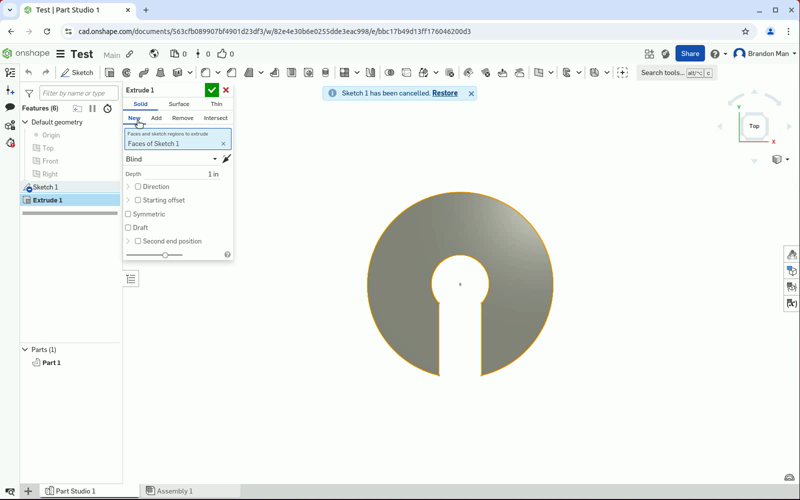
key(tab, 4)
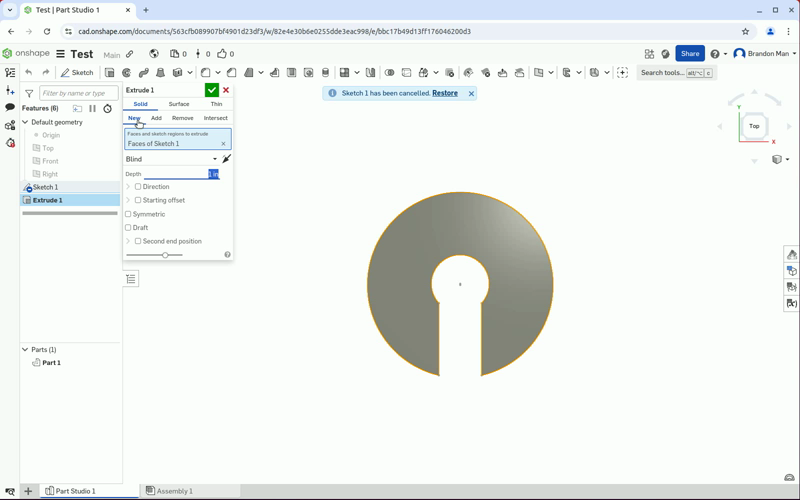
text(11.073)
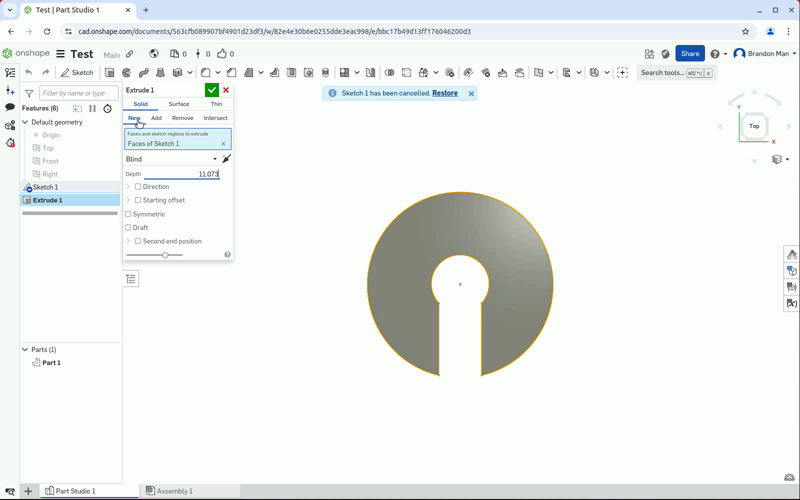
key(enter)
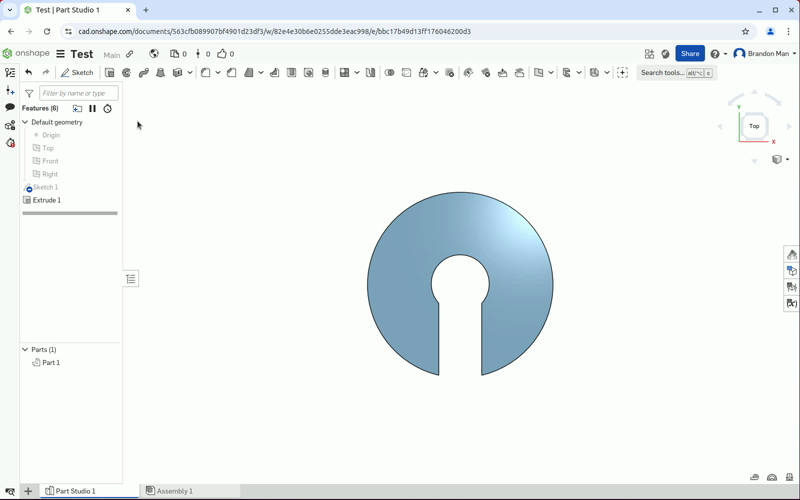
key(shift+h)
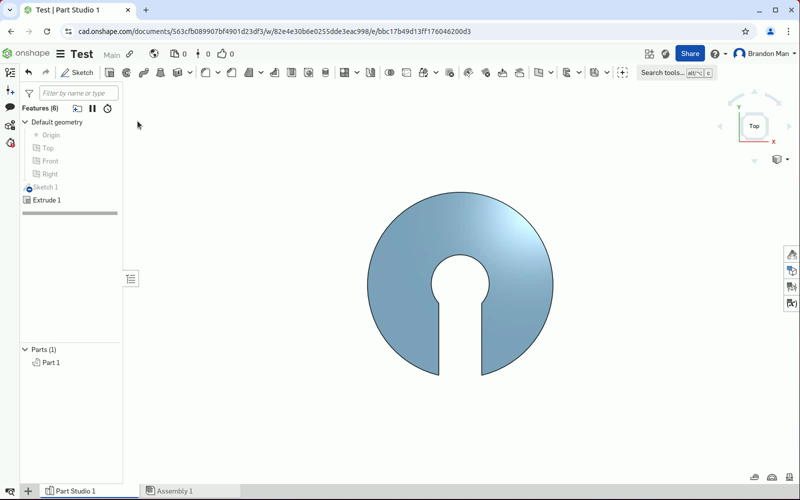
key(shift+h)
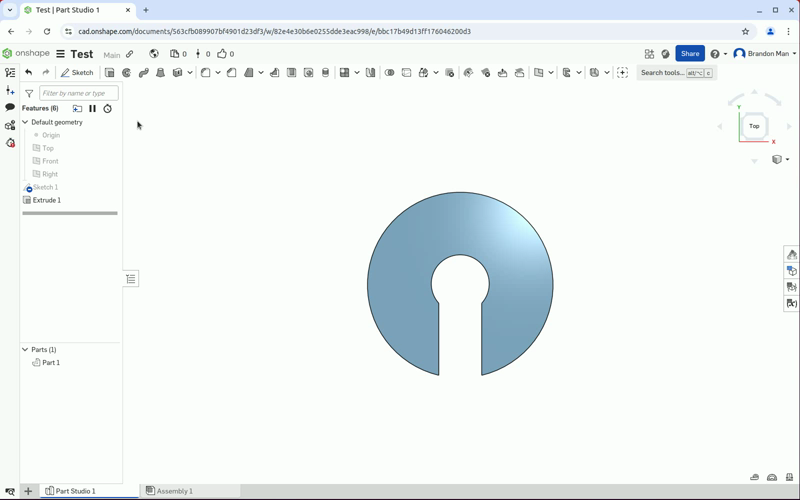
mouse_move(73, 189)
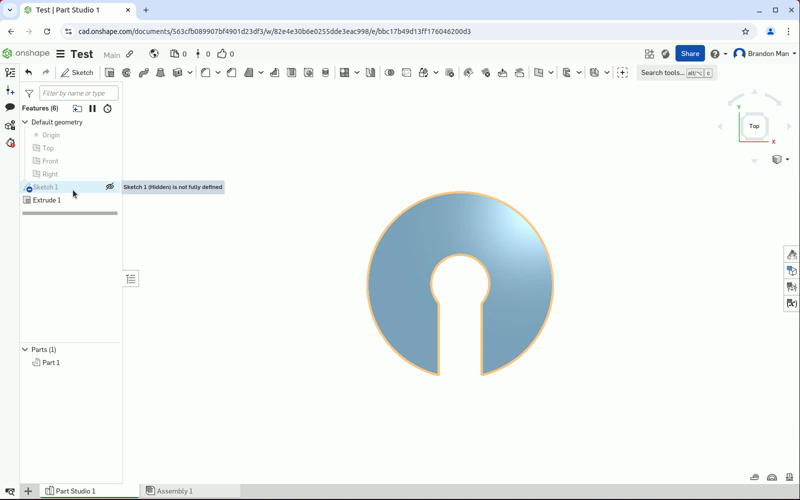
click(73, 189)
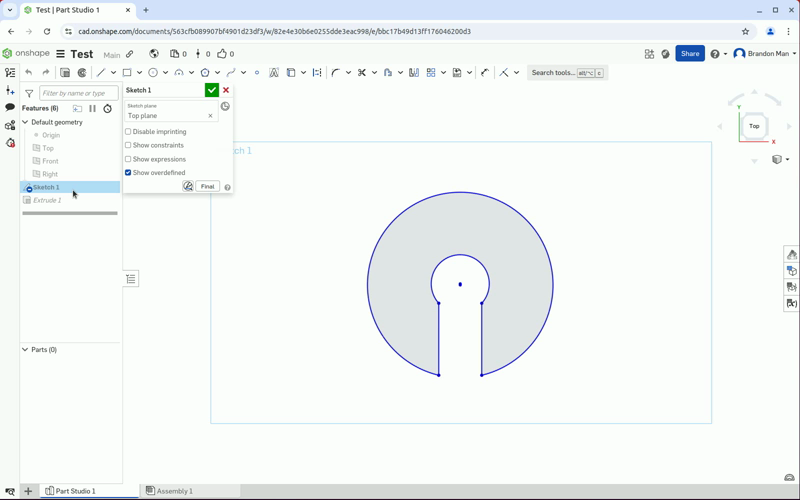
mouse_move(229, 92)
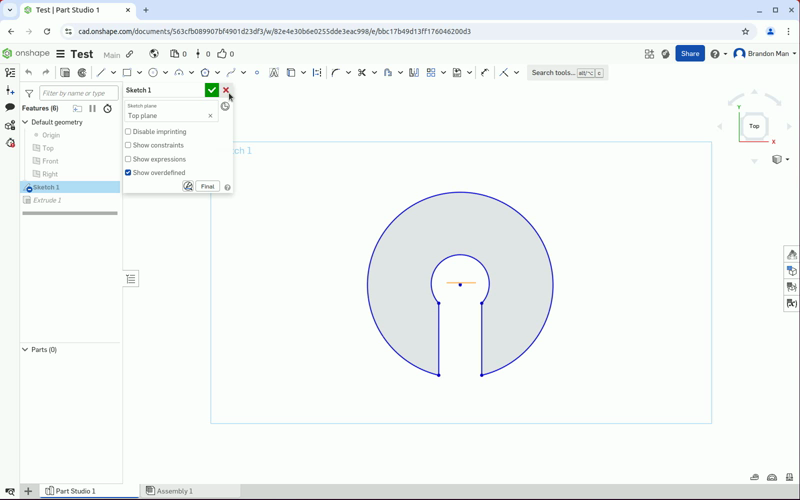
click(229, 92)
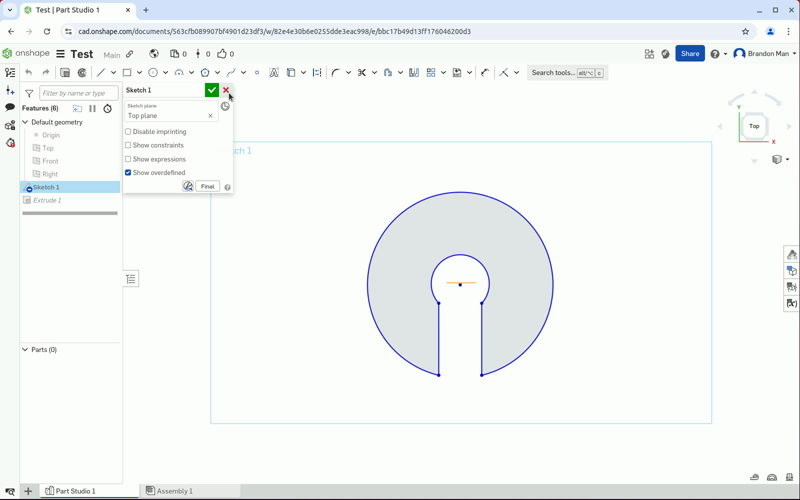
key(shift+s)
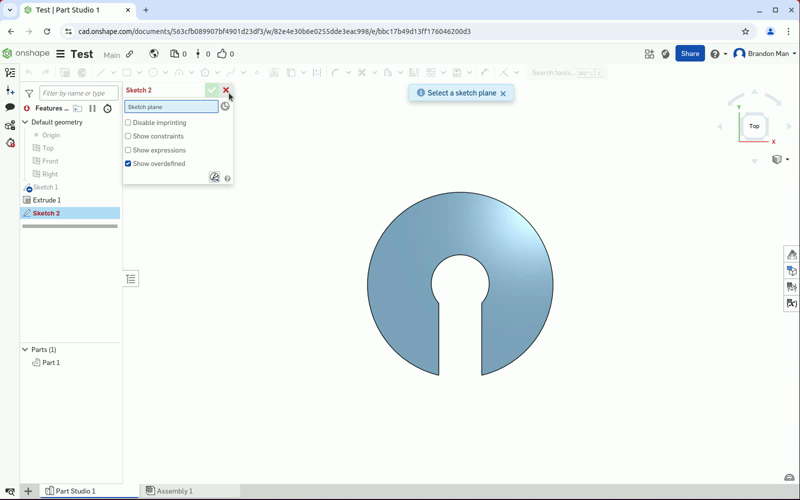
mouse_move(73, 150)
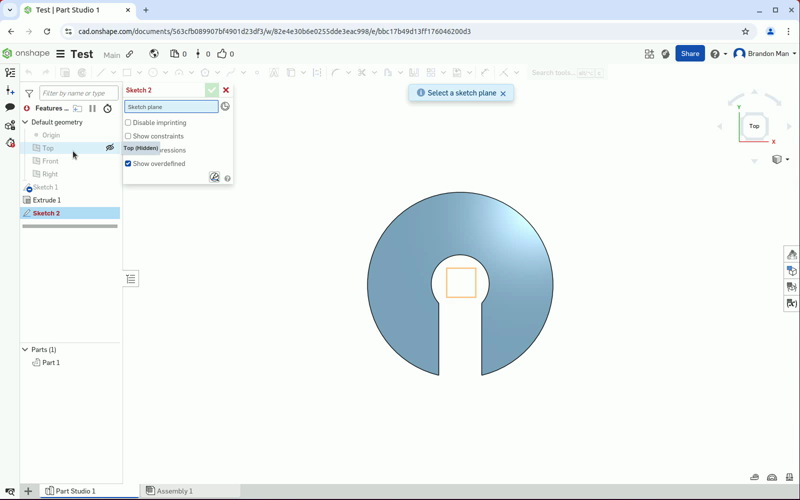
click(73, 150)
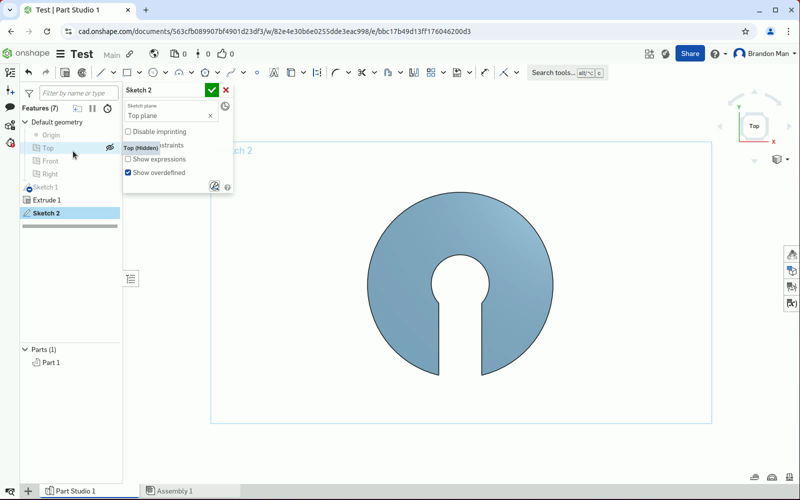
mouse_move(73, 352)
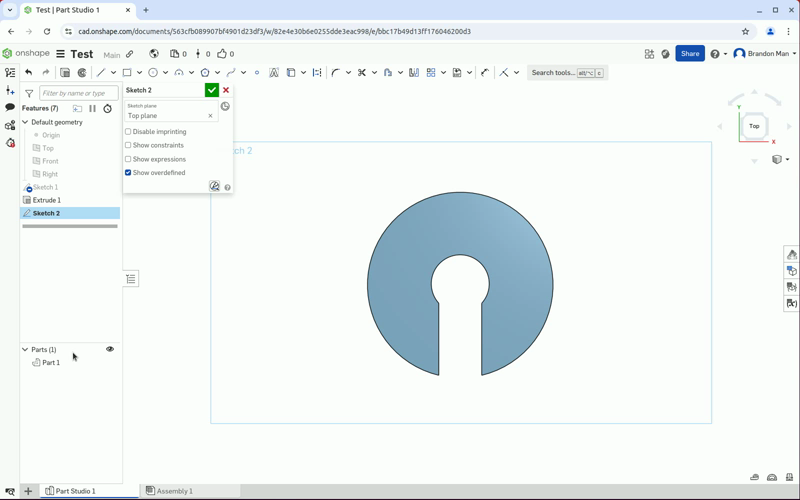
key(y)
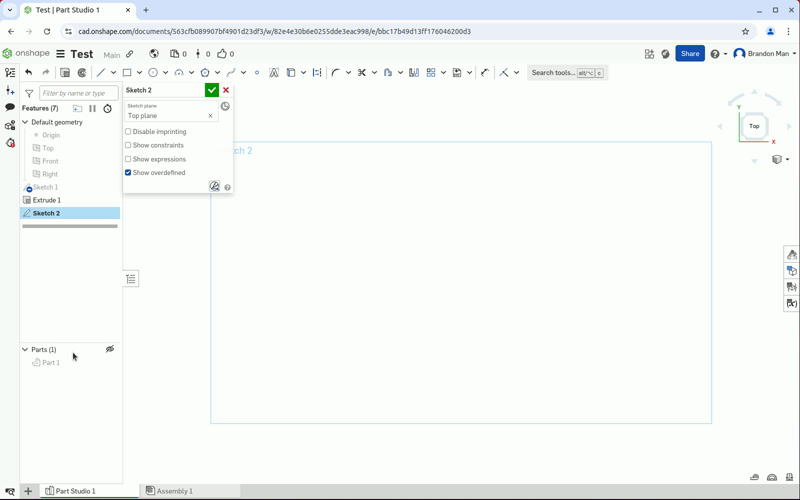
key(a)
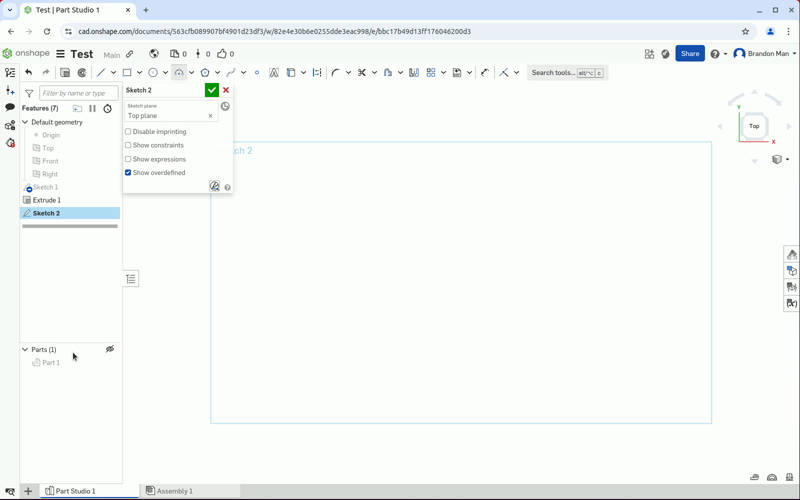
key_down(shift)
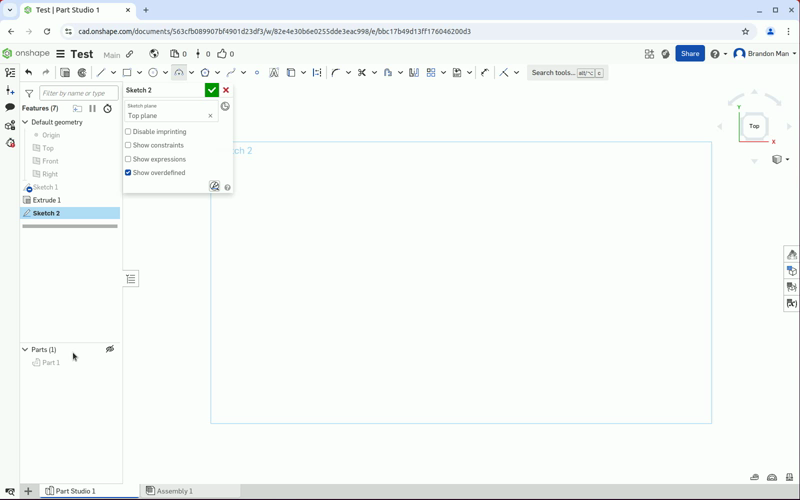
mouse_move(438, 393)
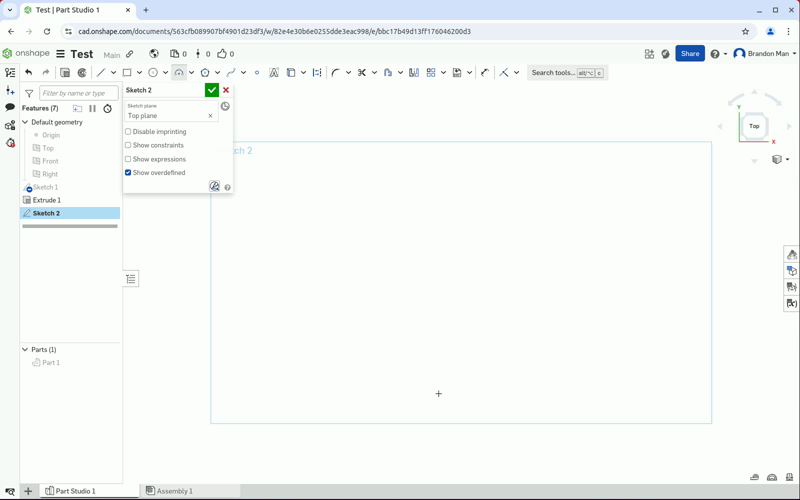
click(438, 393)
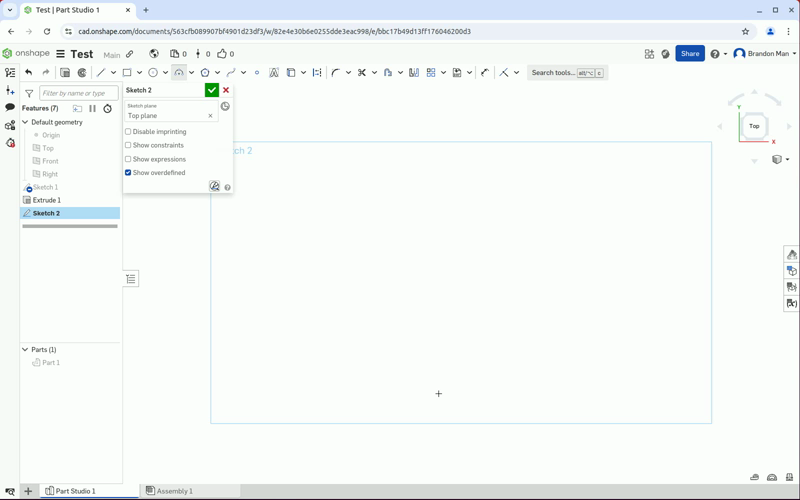
key_up(shift)
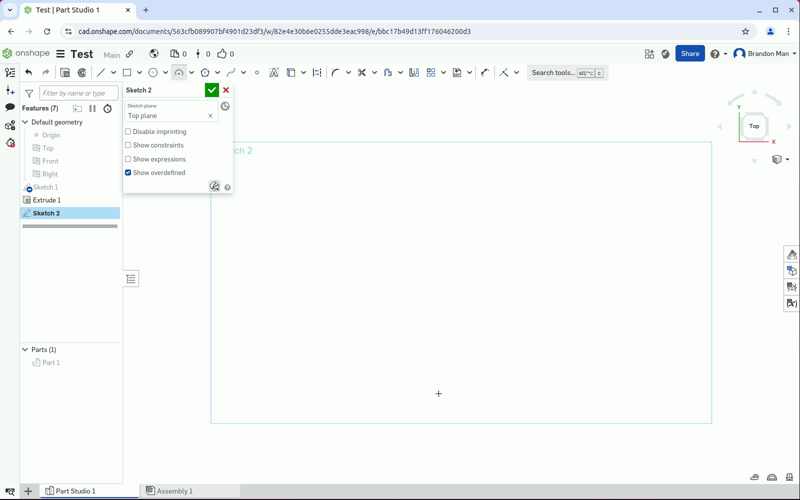
key_down(shift)
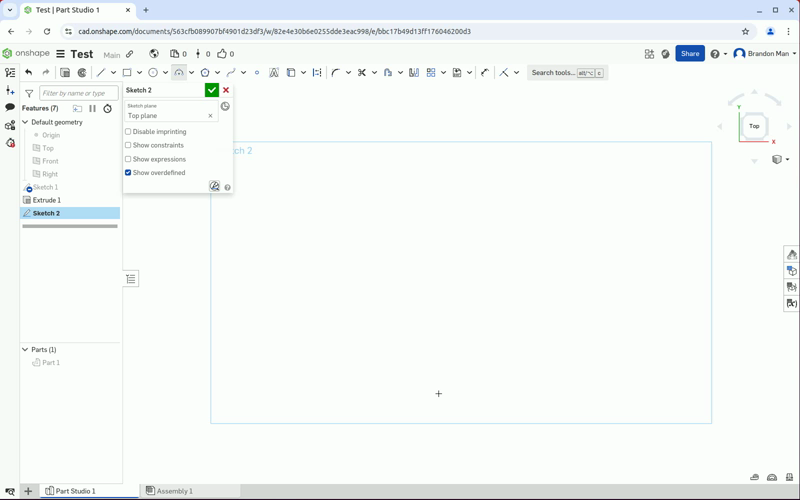
mouse_move(483, 393)
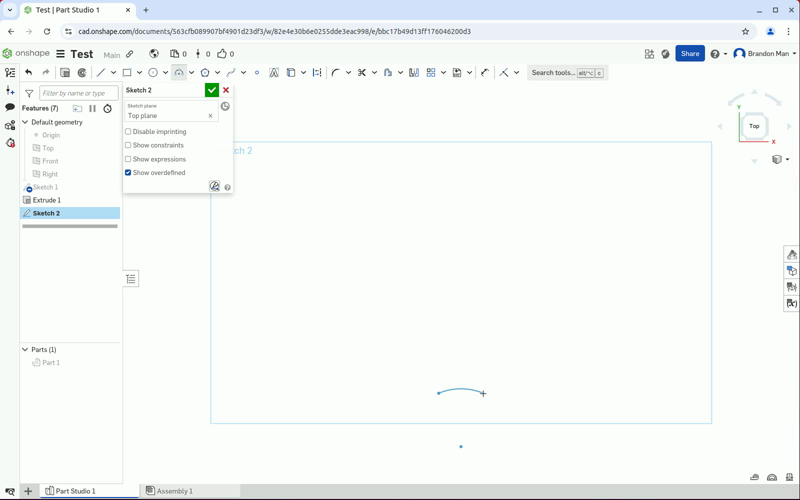
click(483, 393)
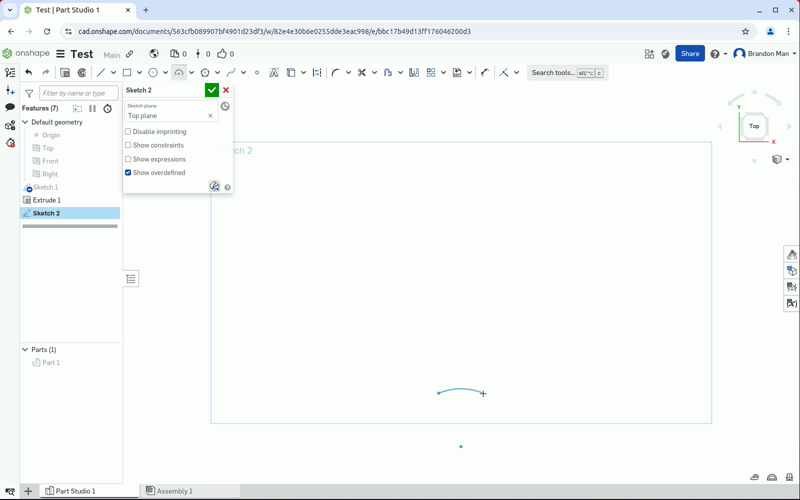
mouse_move(460, 168)
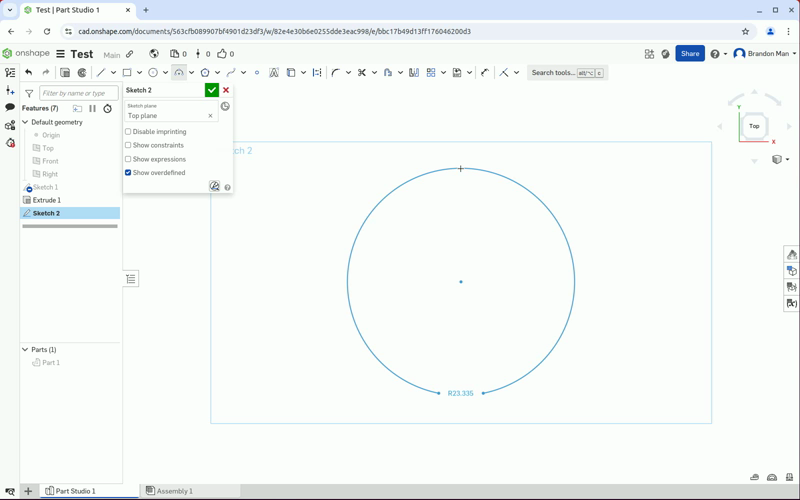
click(460, 168)
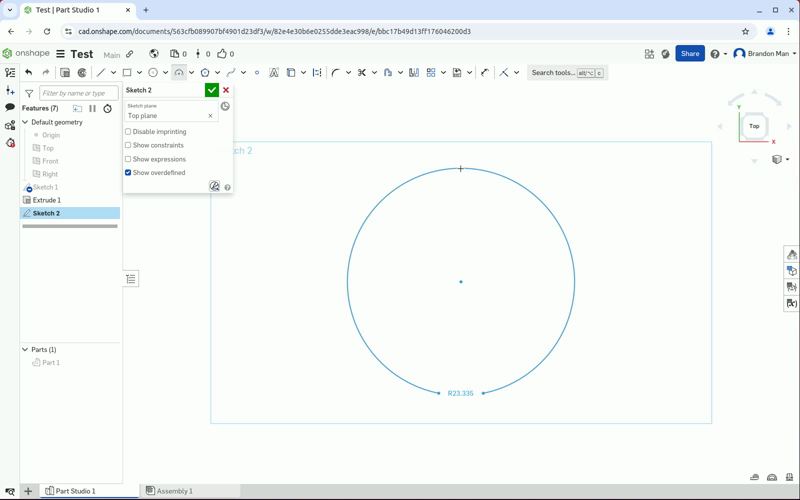
key_up(shift)
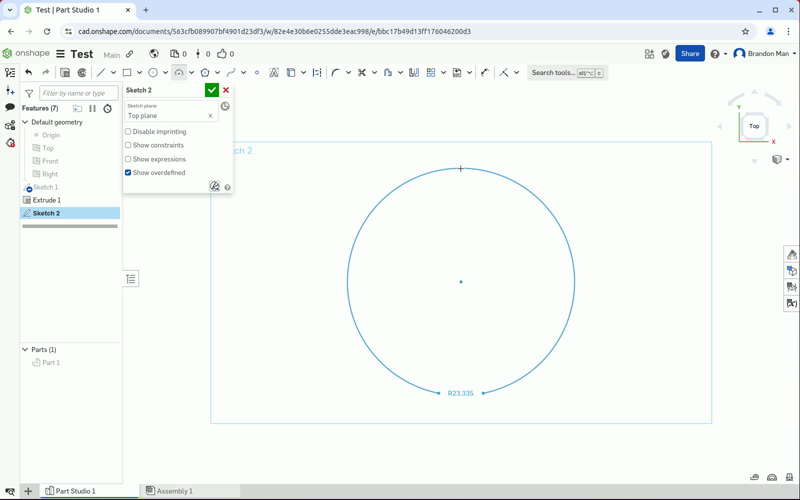
key(esc)
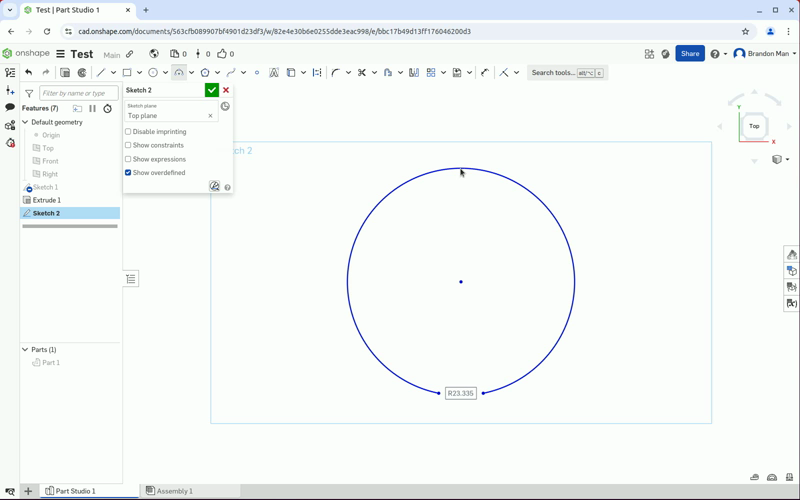
key(l)
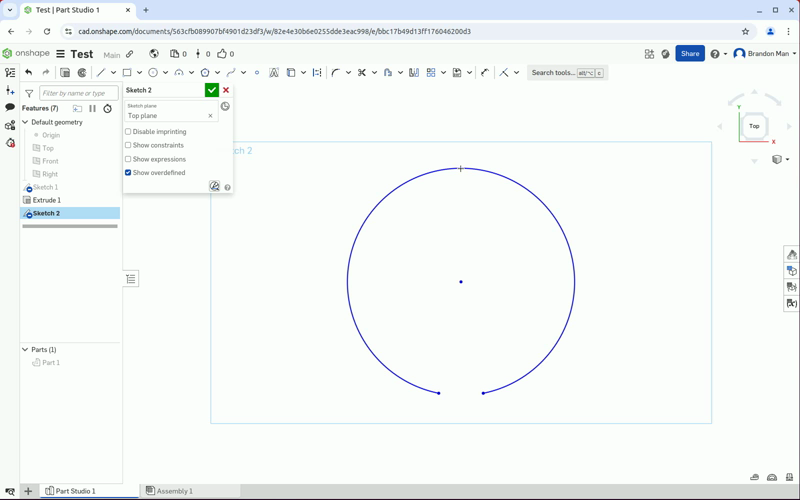
mouse_move(483, 393)
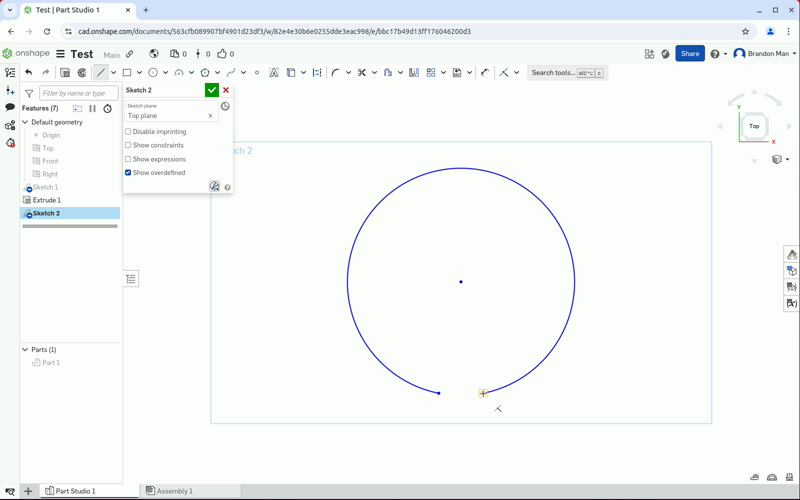
click(483, 393)
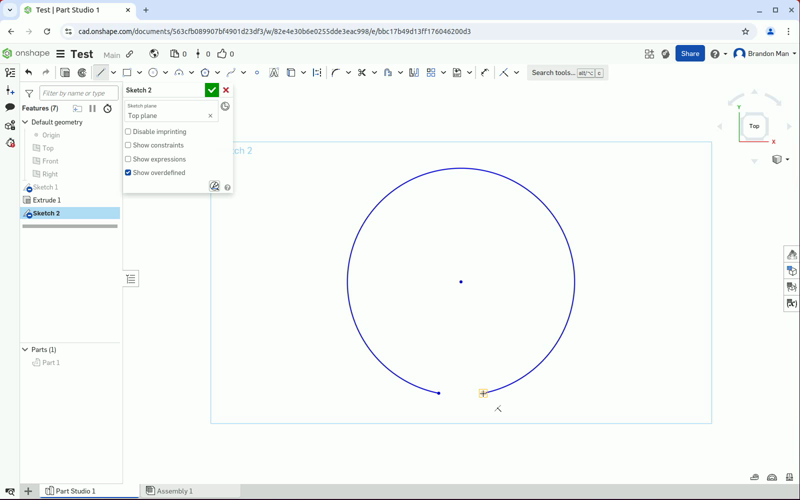
key_down(shift)
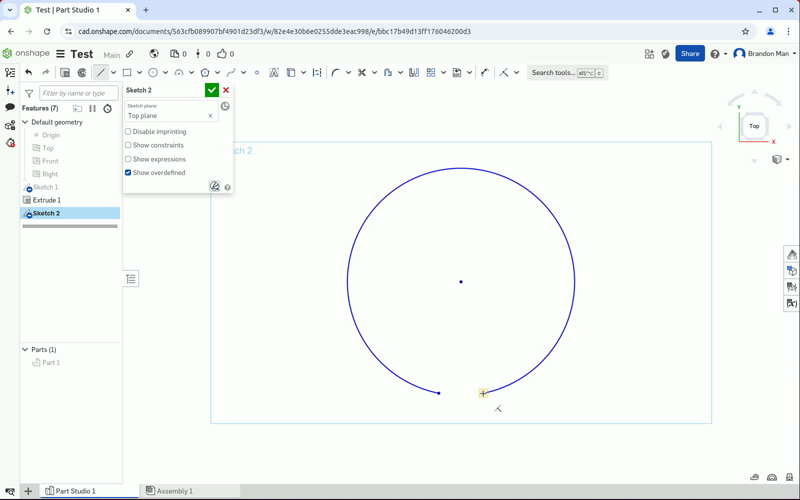
mouse_move(513, 393)
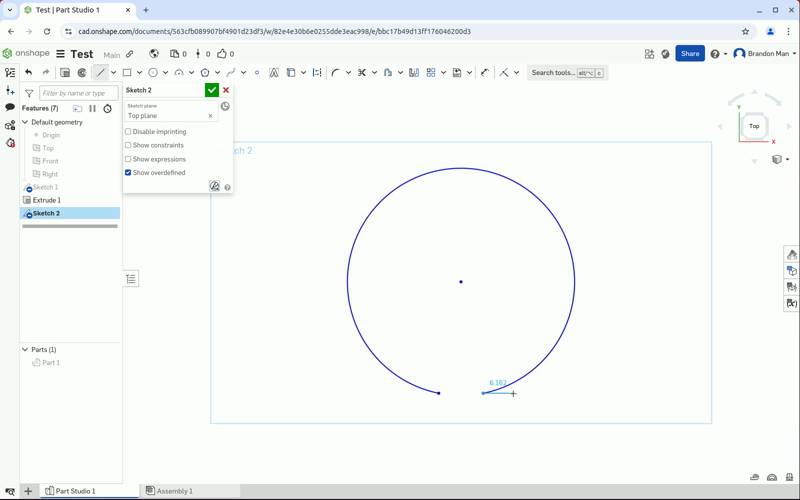
mouse_move(483, 374)
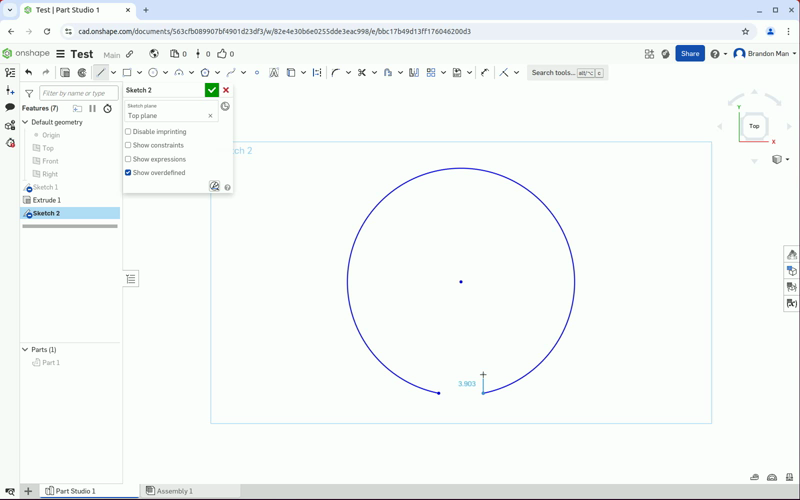
click(483, 374)
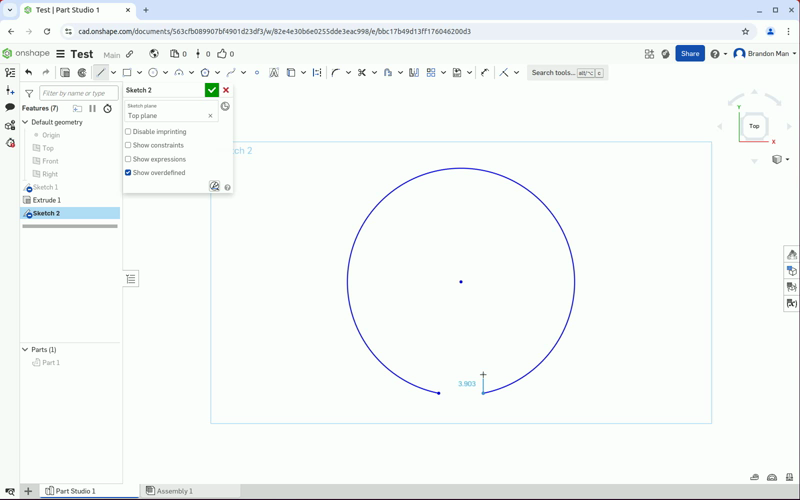
key_up(shift)
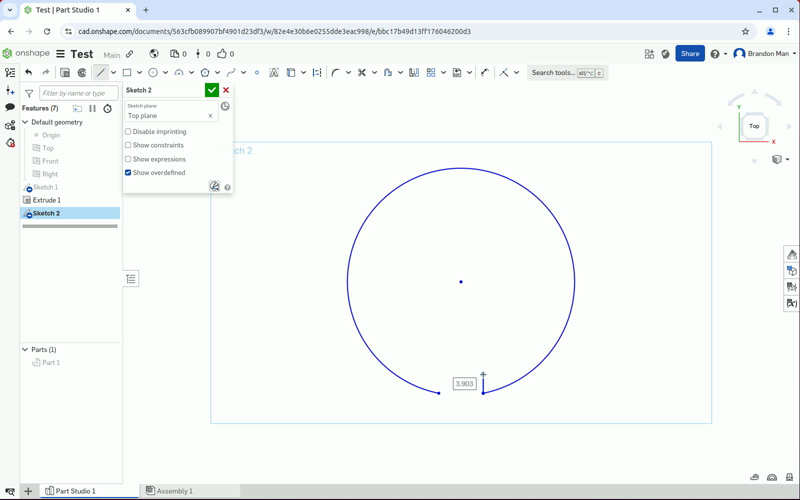
key(esc)
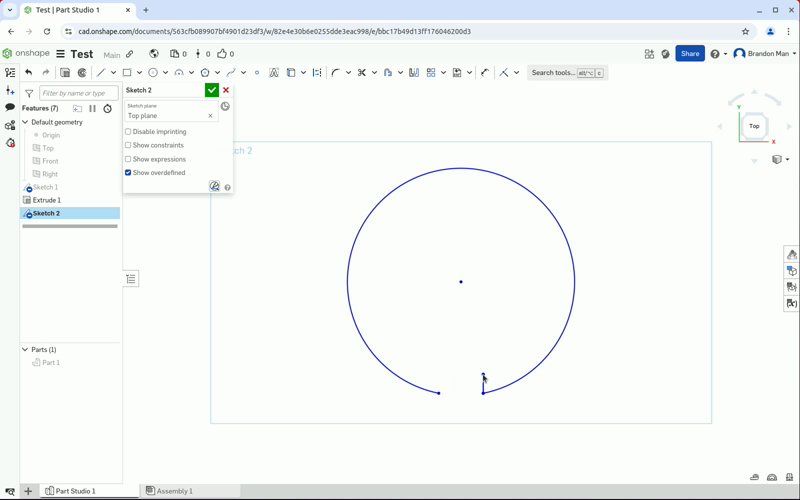
key(a)
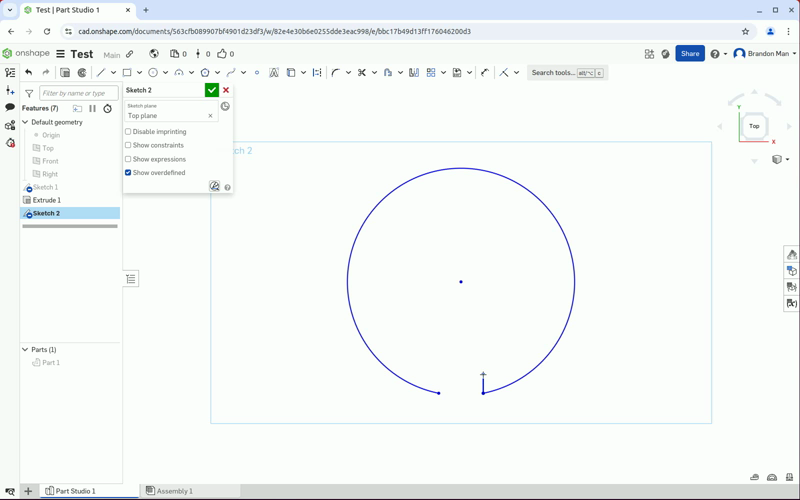
mouse_move(483, 374)
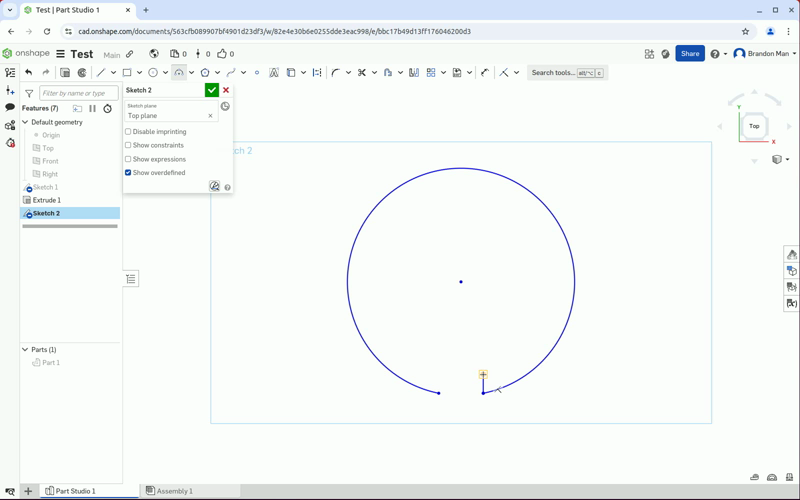
click(483, 374)
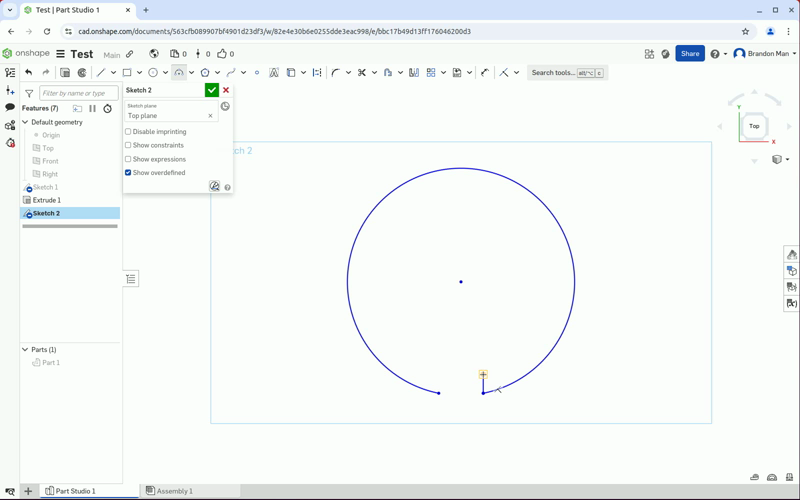
key_down(shift)
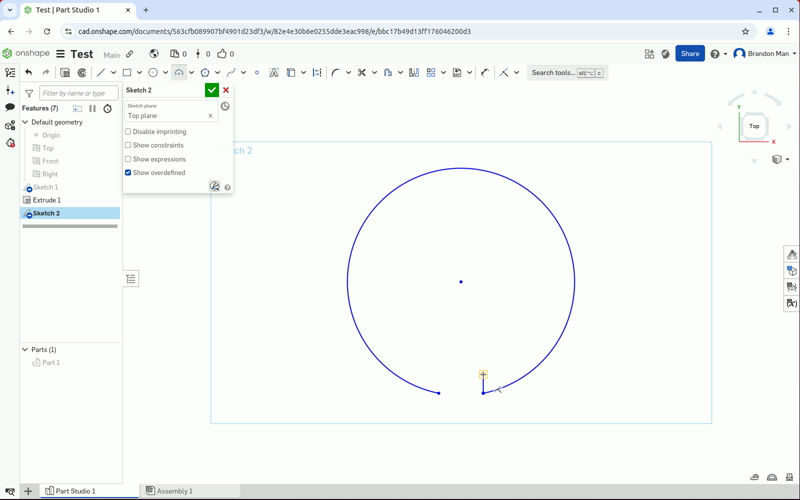
mouse_move(438, 374)
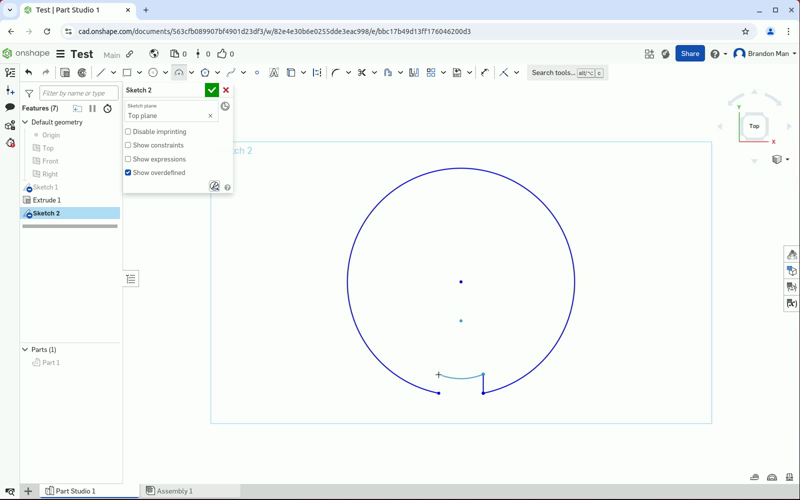
click(438, 374)
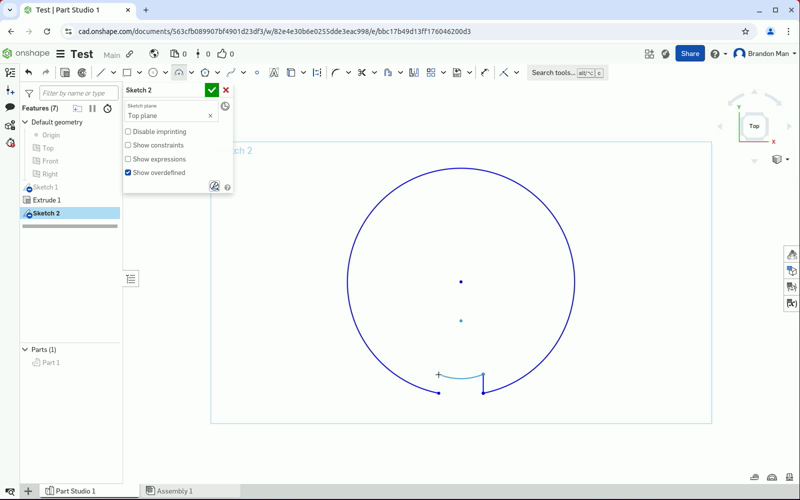
mouse_move(460, 185)
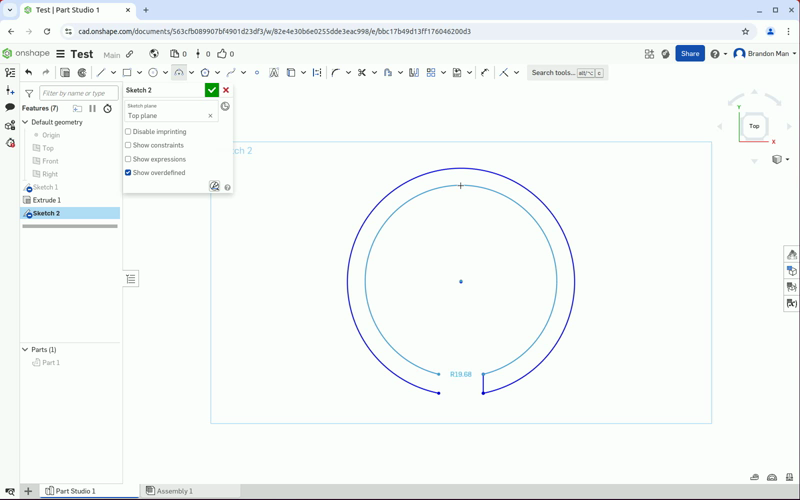
click(460, 185)
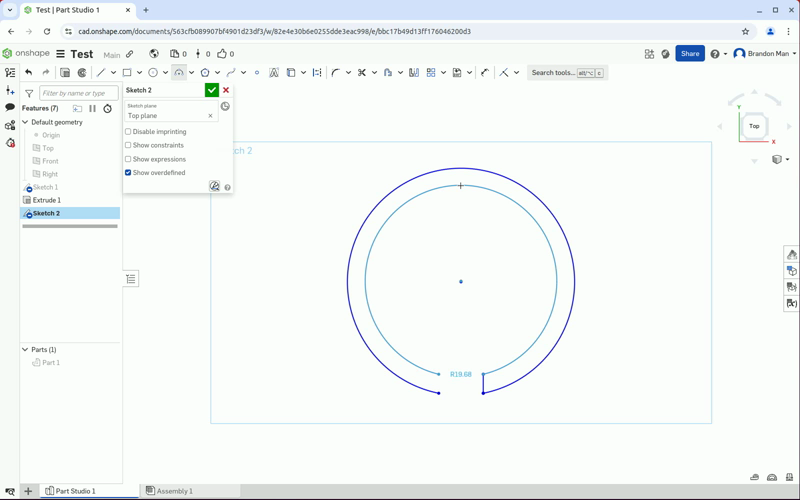
key_up(shift)
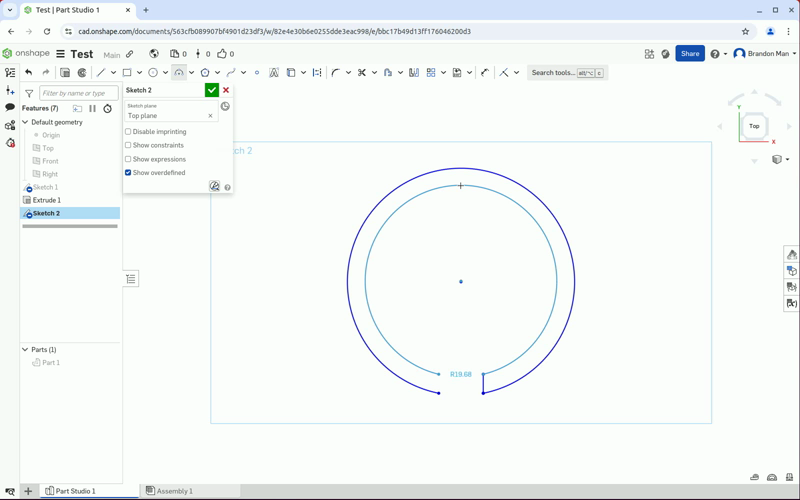
key(esc)
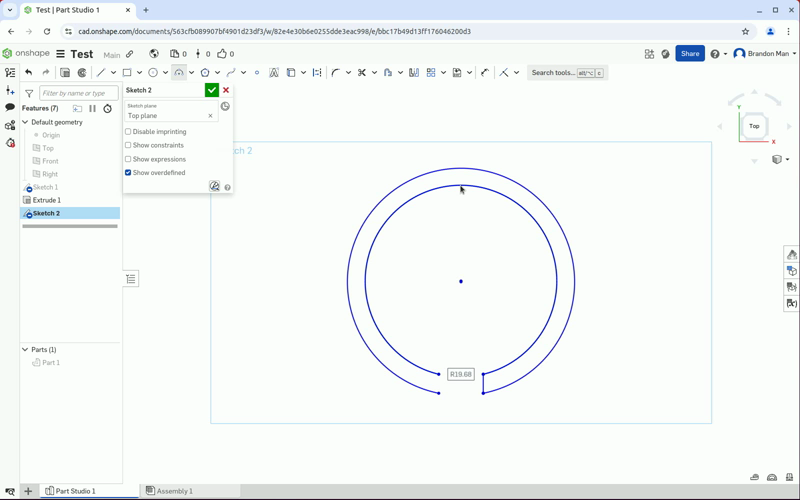
key(l)
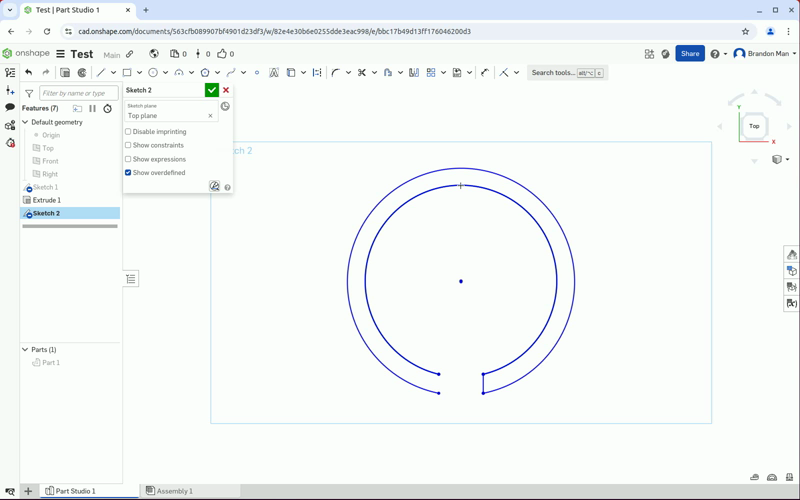
mouse_move(438, 374)
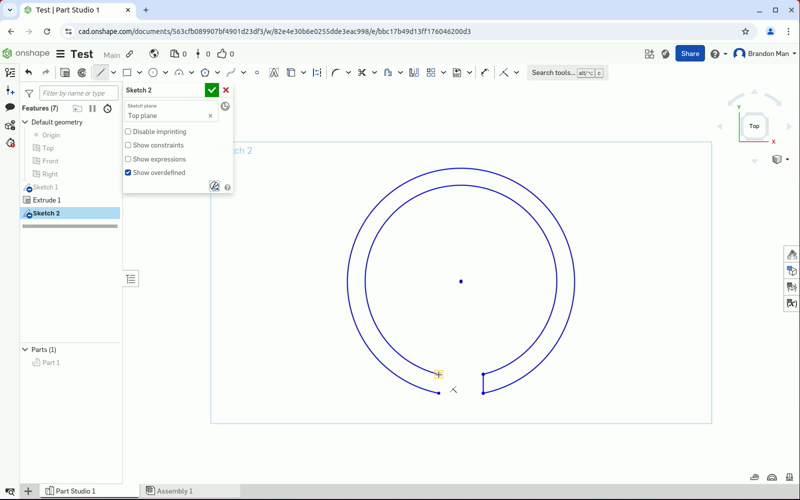
click(438, 374)
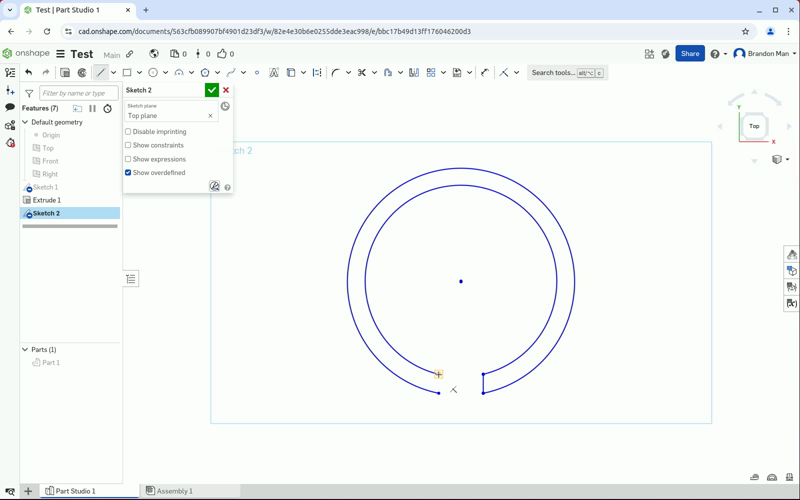
mouse_move(468, 374)
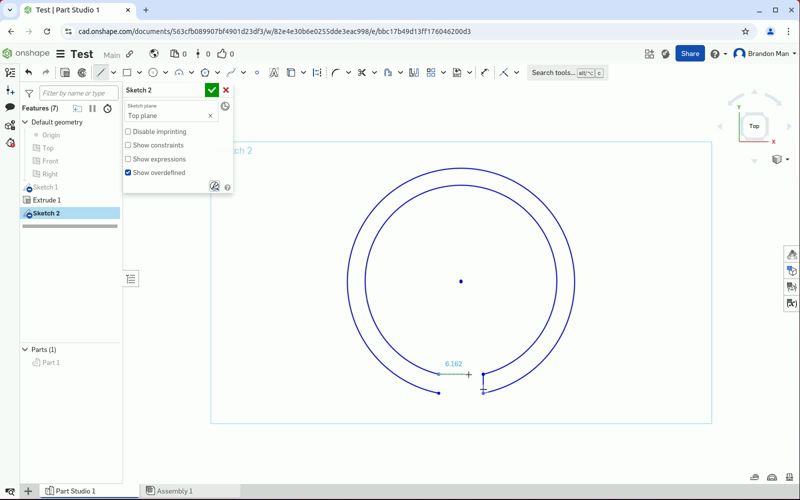
key_down(shift)
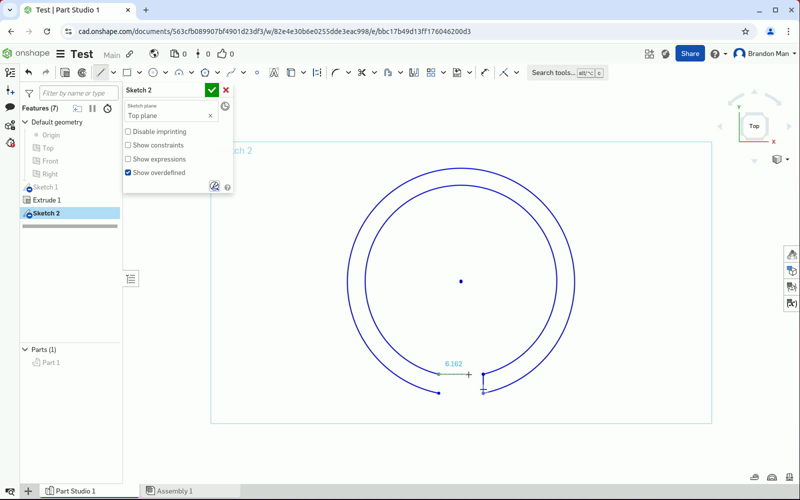
mouse_move(438, 393)
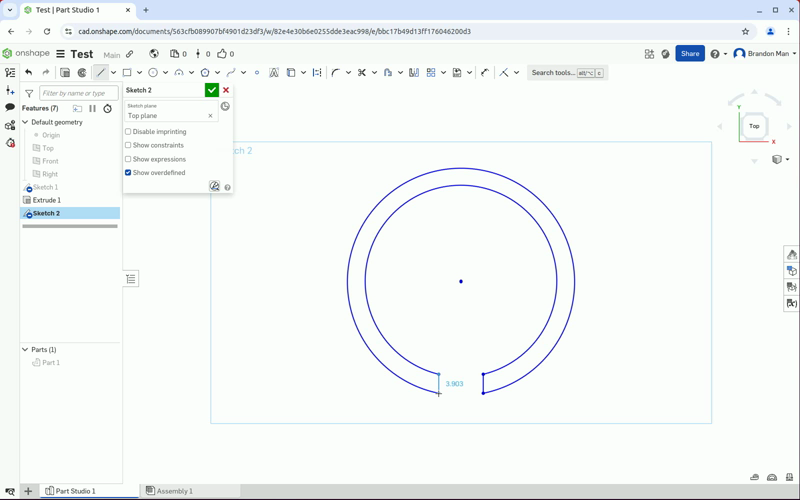
key_up(shift)
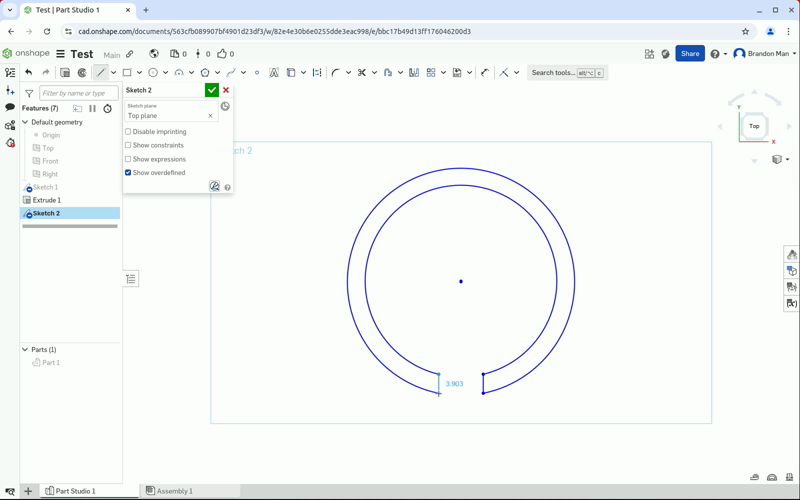
click(438, 393)
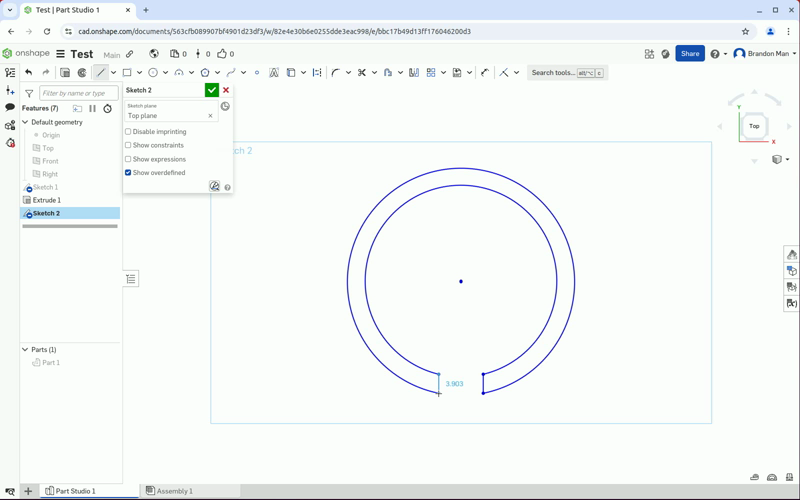
key(esc)
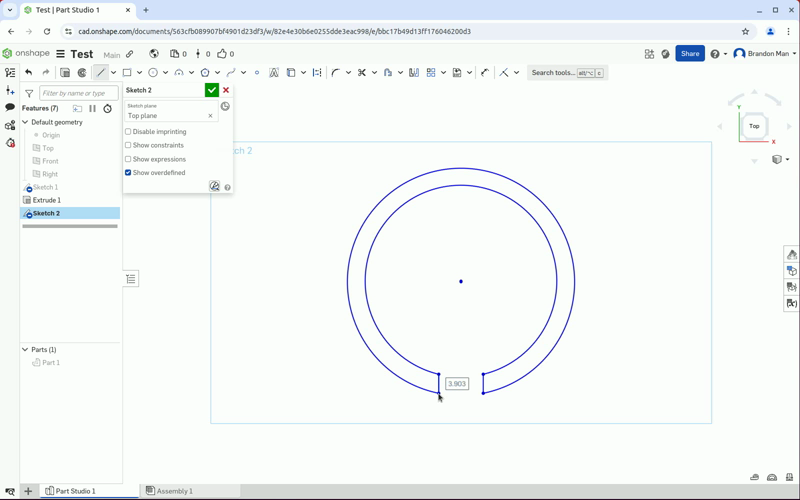
mouse_move(374, 225)
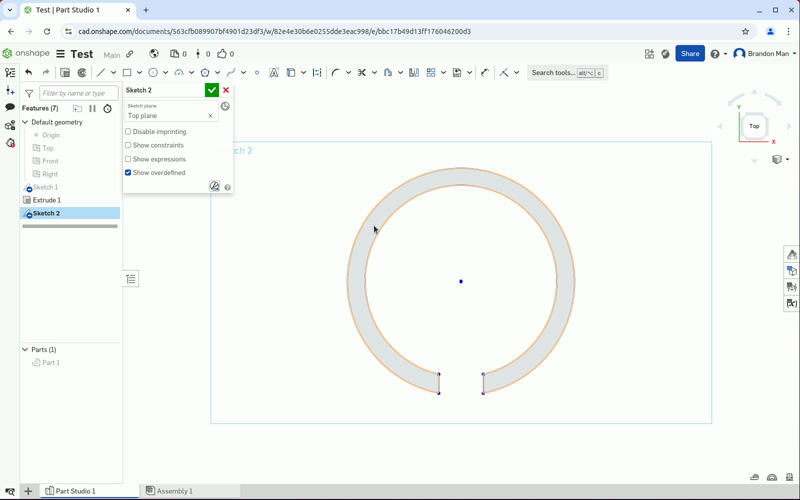
click(374, 225)
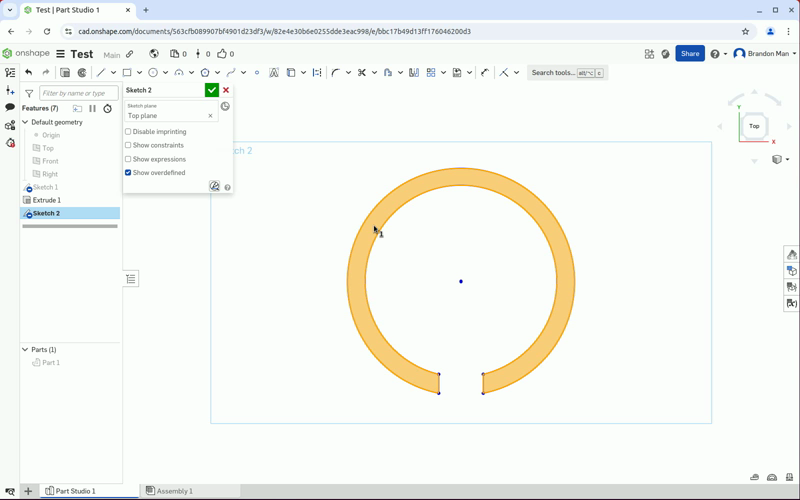
mouse_move(73, 352)
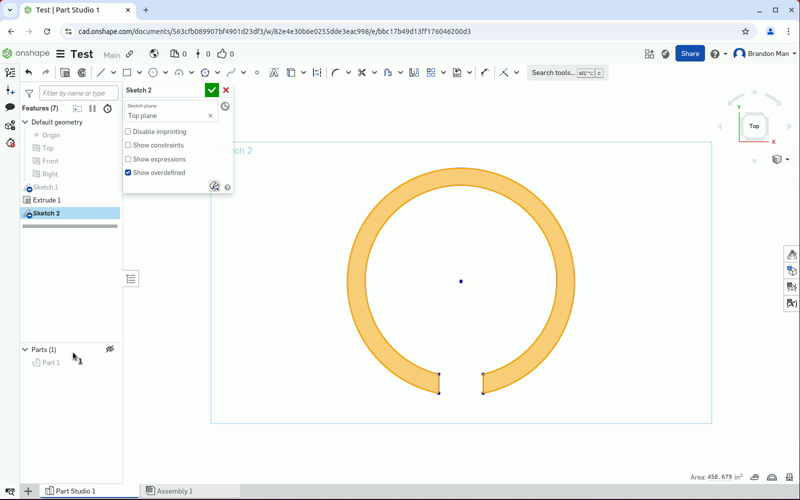
key(shift+y)
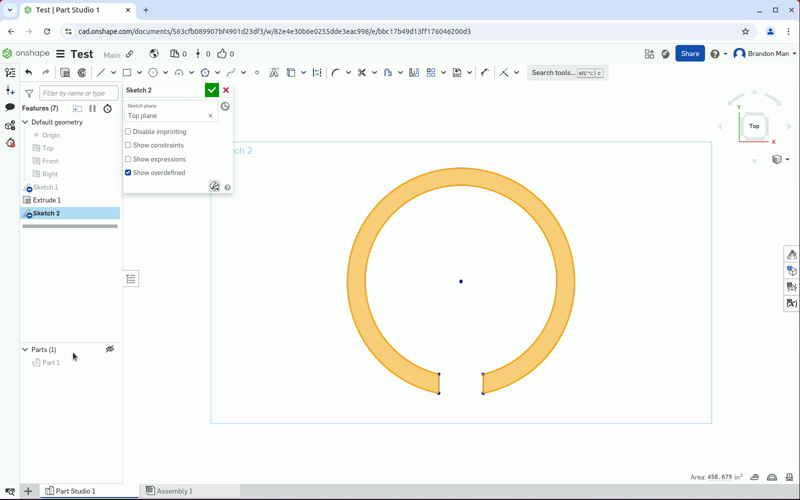
key(shift+e)
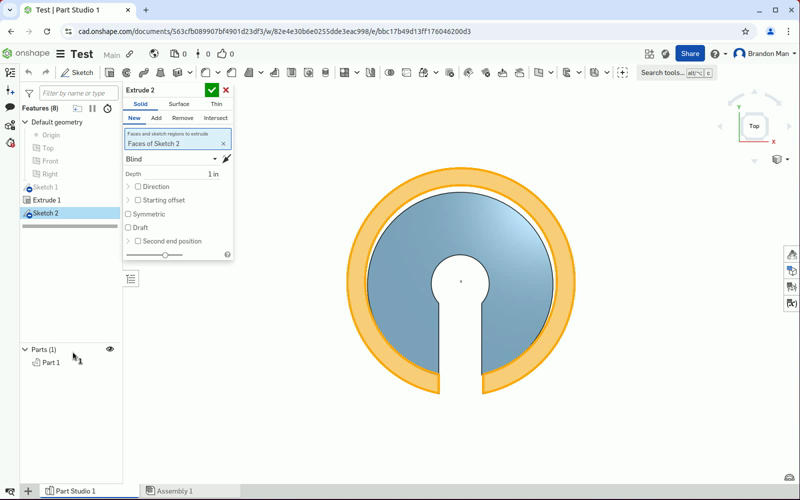
mouse_move(143, 106)
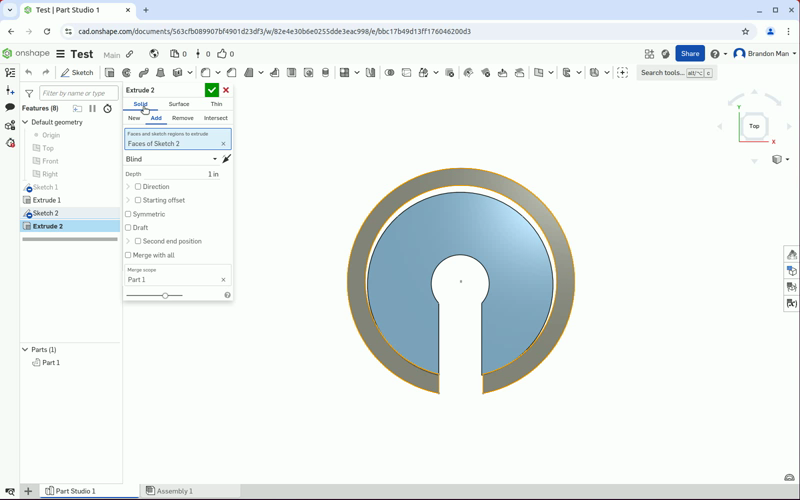
click(143, 106)
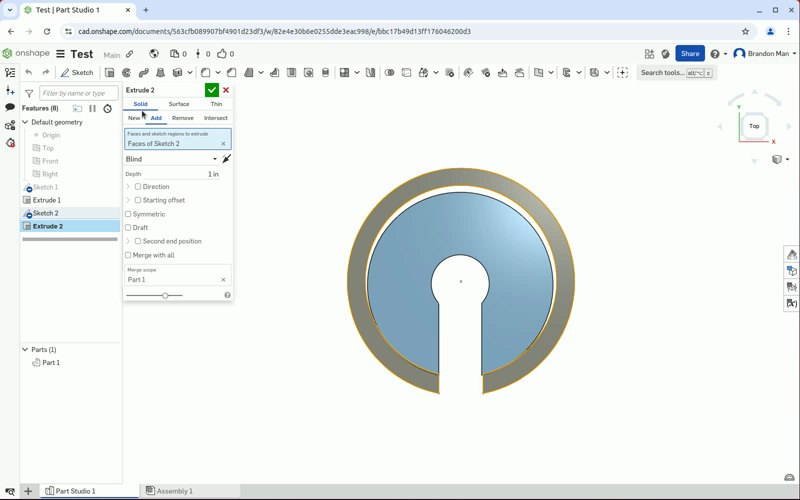
mouse_move(137, 120)
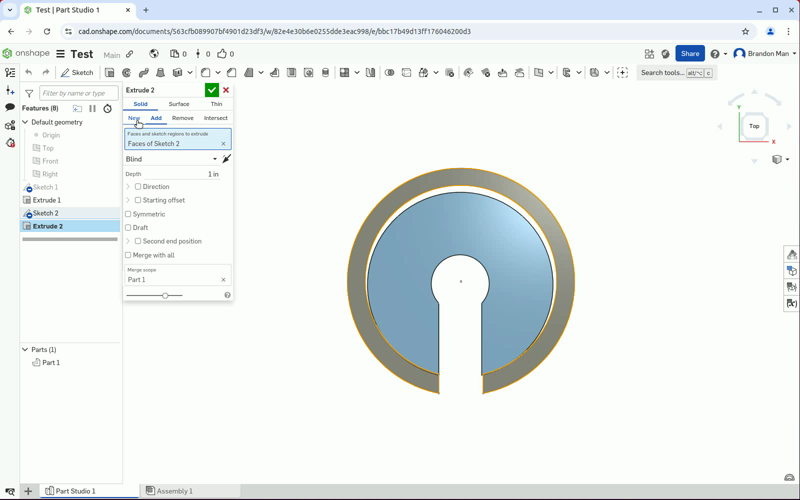
click(137, 120)
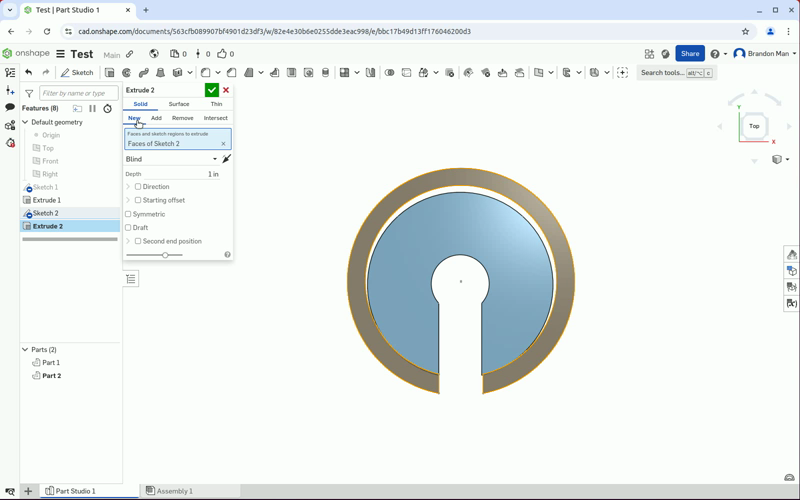
key(tab, 4)
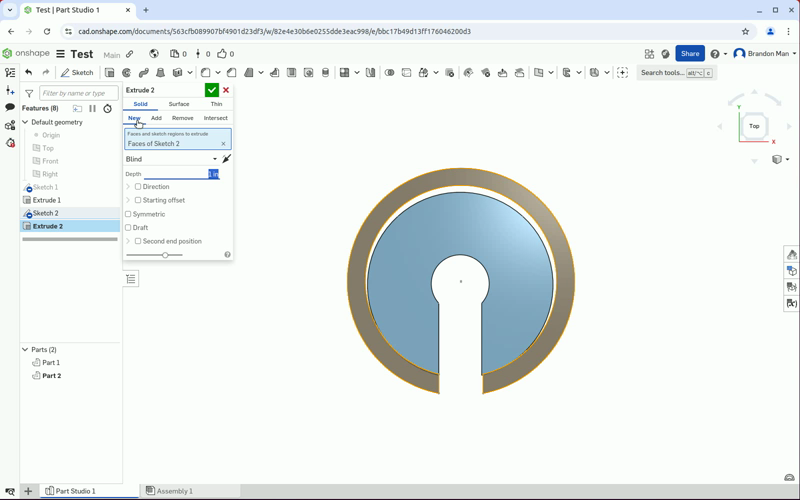
text(1.204)
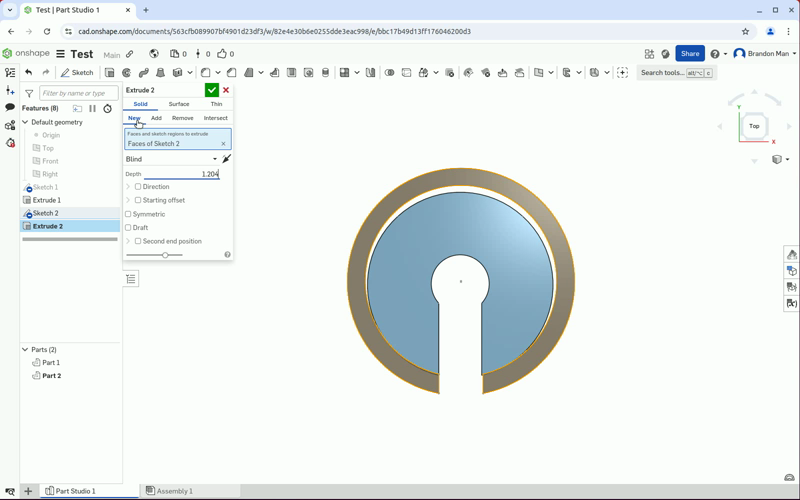
key(enter)
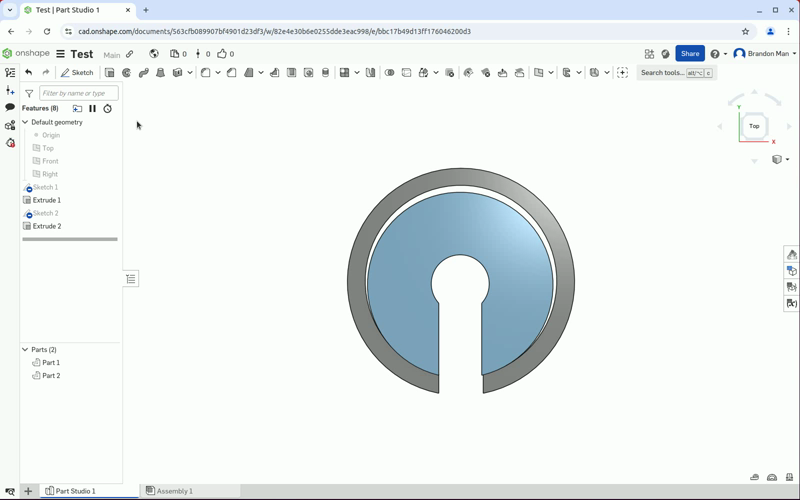
key(shift+h)
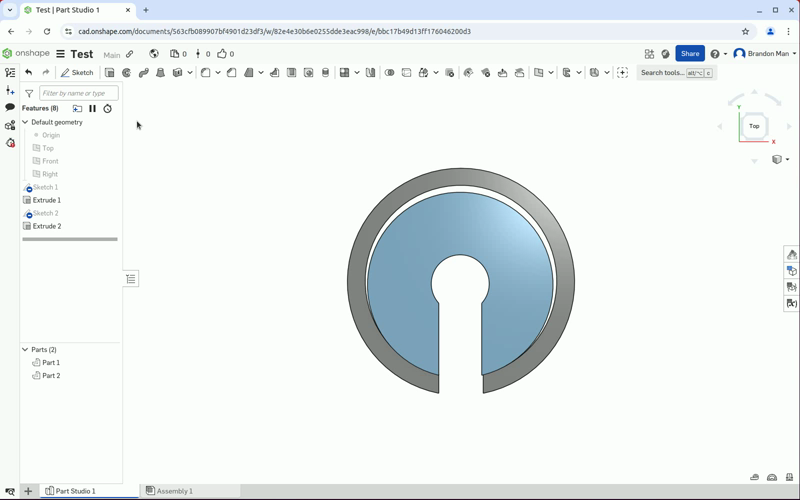
key(shift+h)
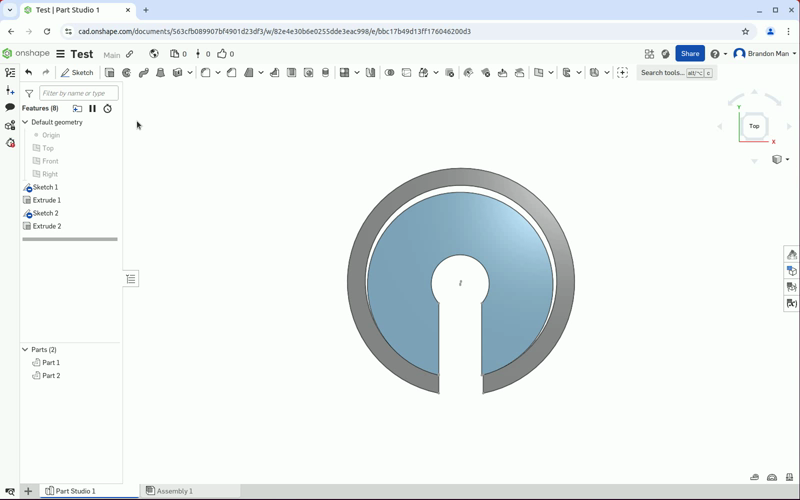
key(shift+7)
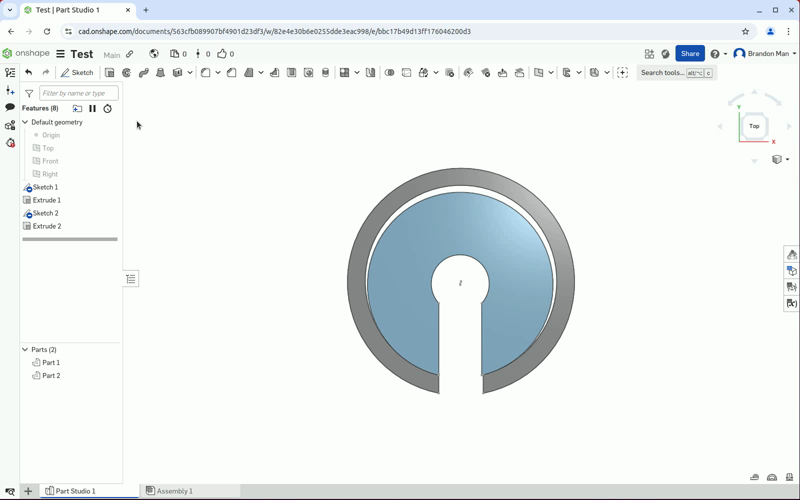
key(up, 3)
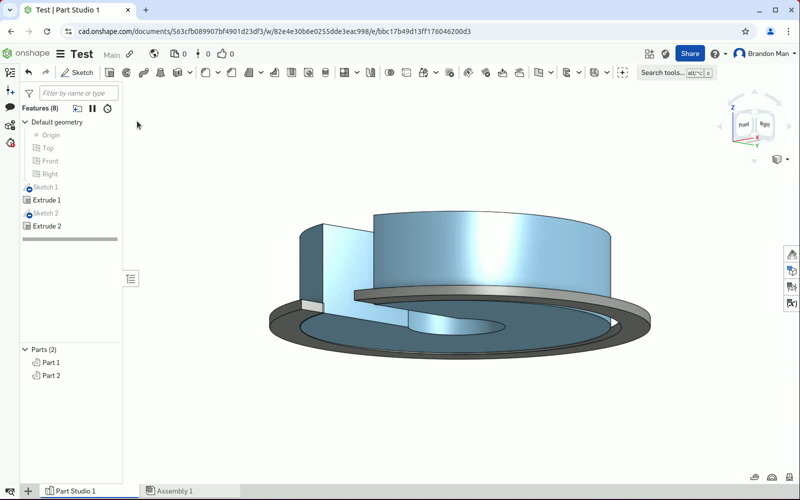
key(left, 3)
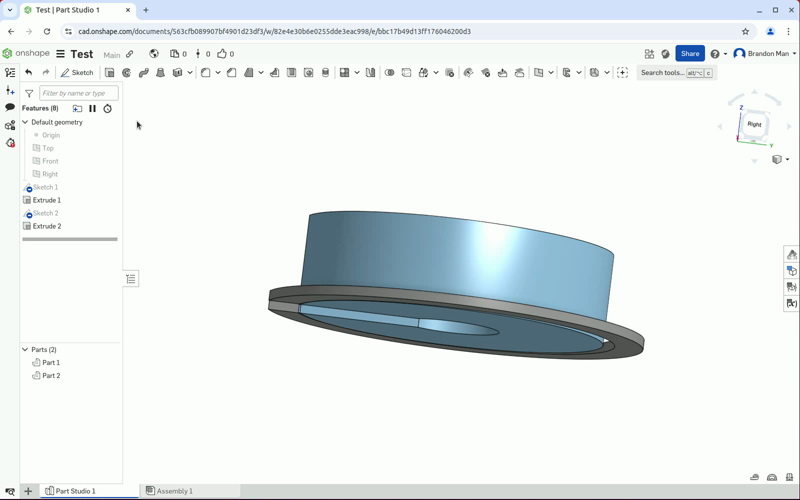
key(right, 3)
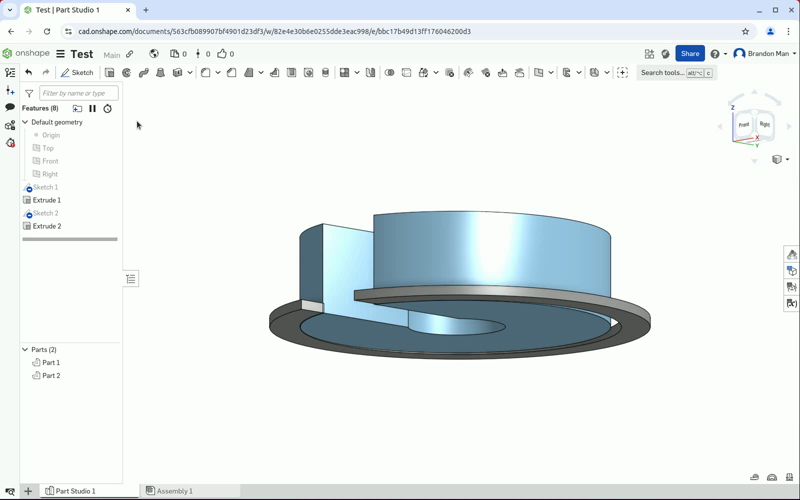
key(down, 3)
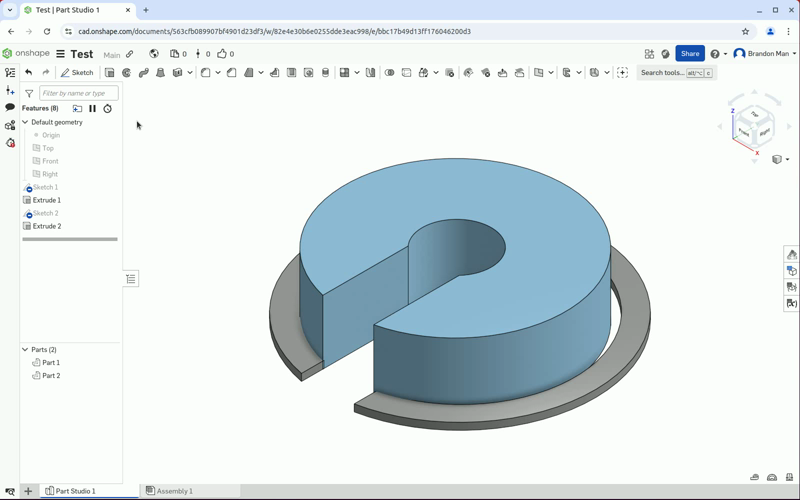
mouse_move(73, 189)
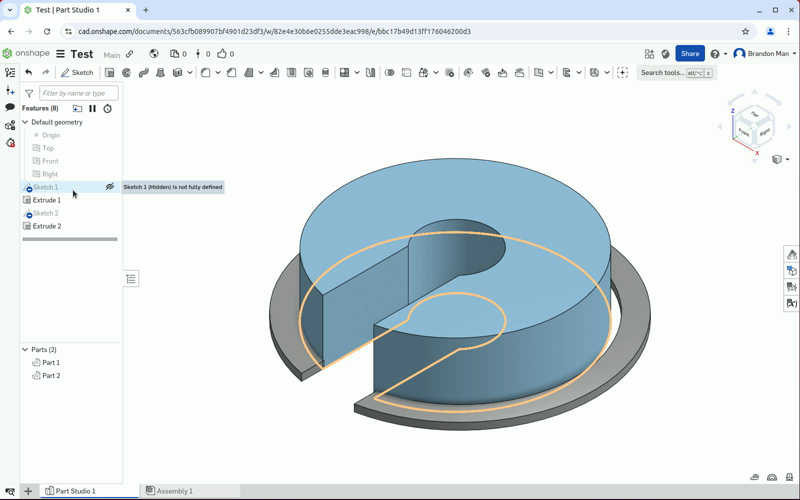
click(73, 189)